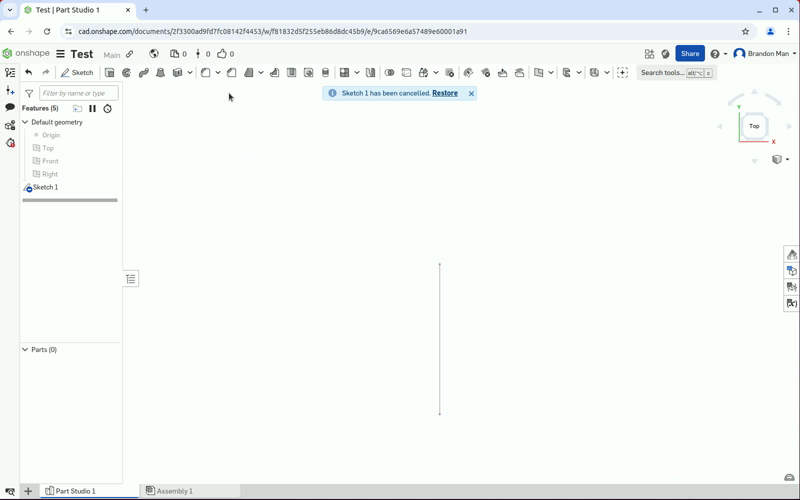
key(shift+h)
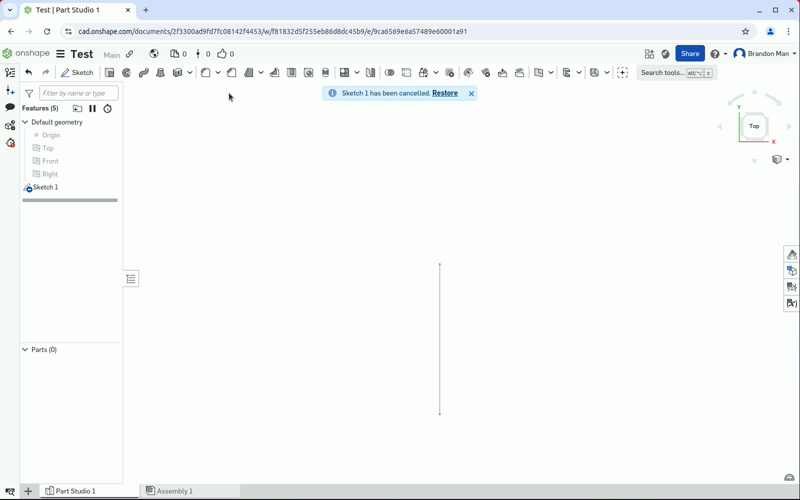
key(shift+s)
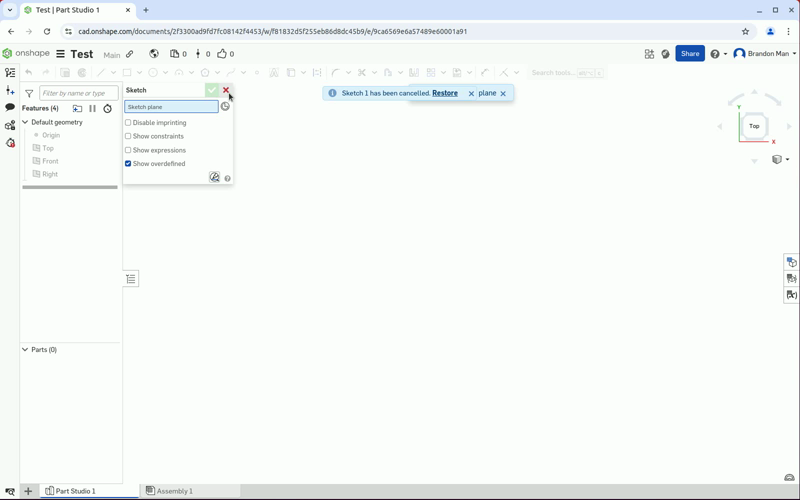
mouse_move(73, 150)
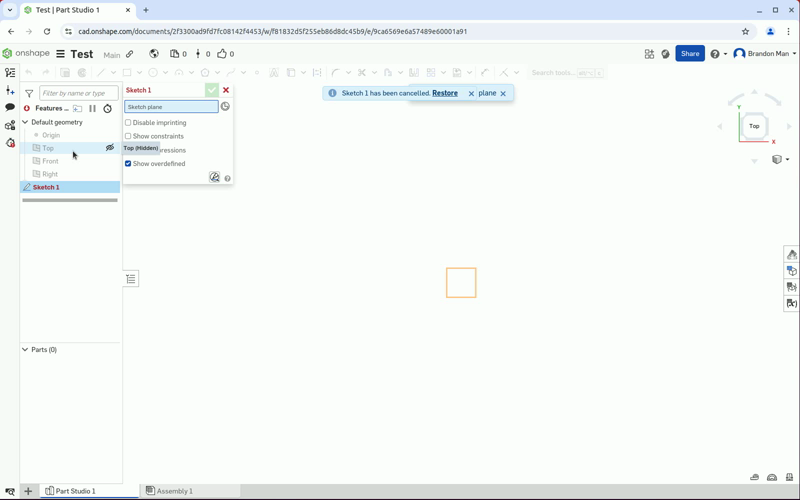
click(73, 150)
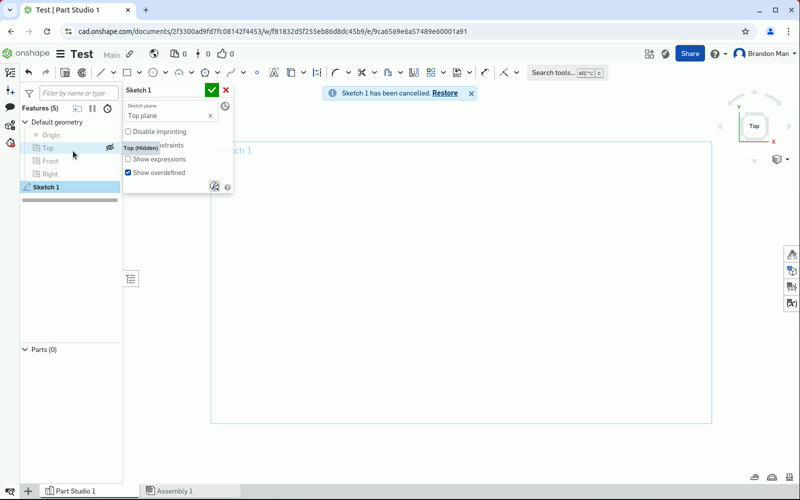
mouse_move(73, 352)
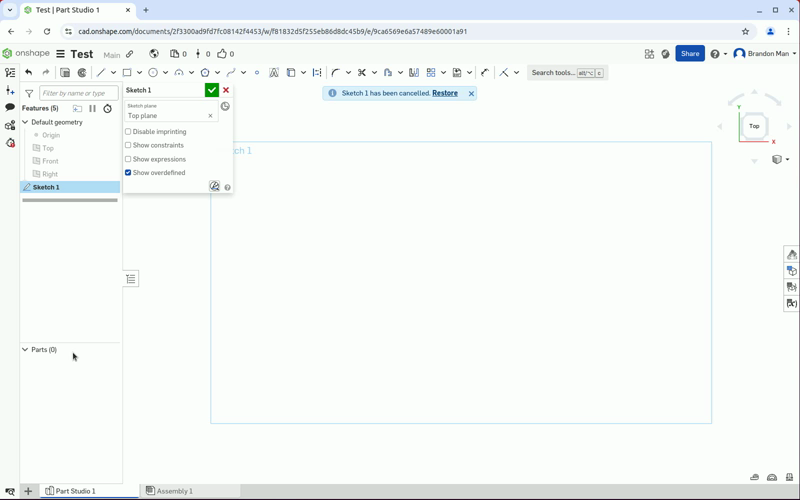
key(y)
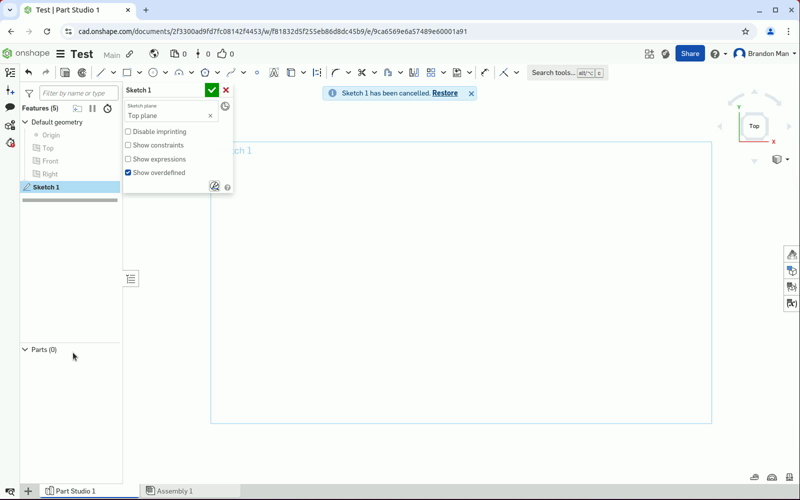
key(l)
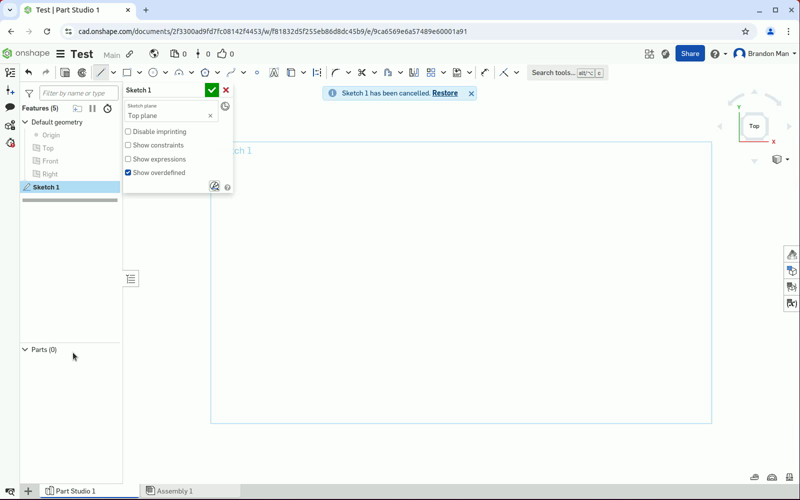
key_down(shift)
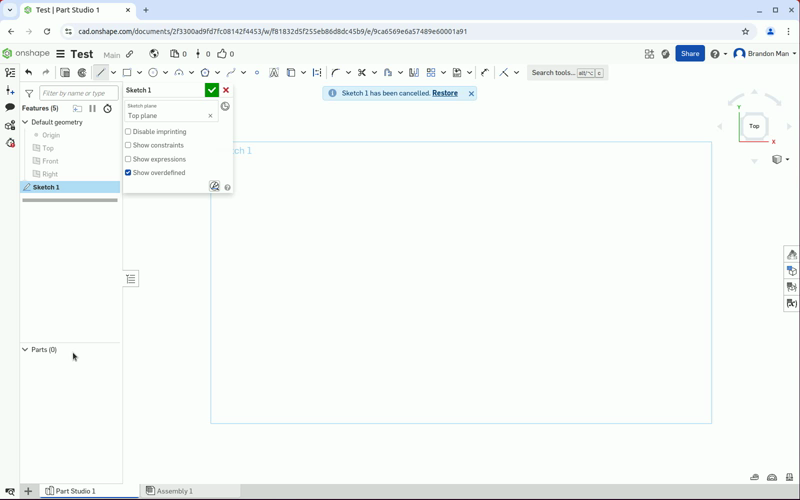
mouse_move(507, 295)
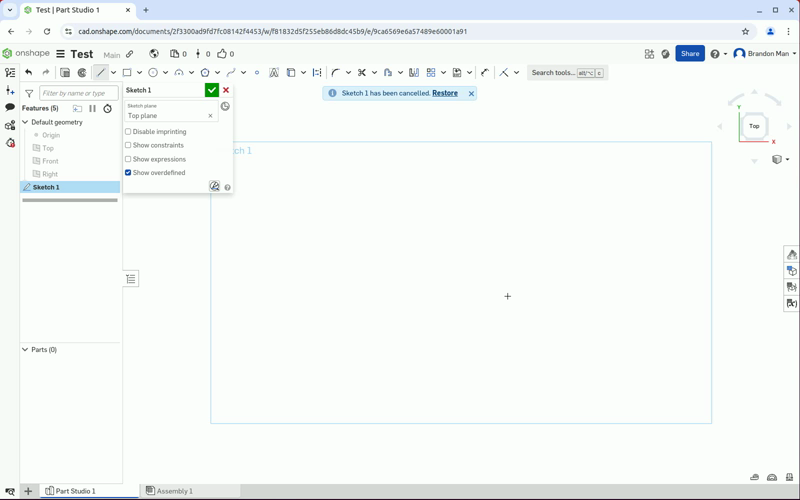
click(507, 295)
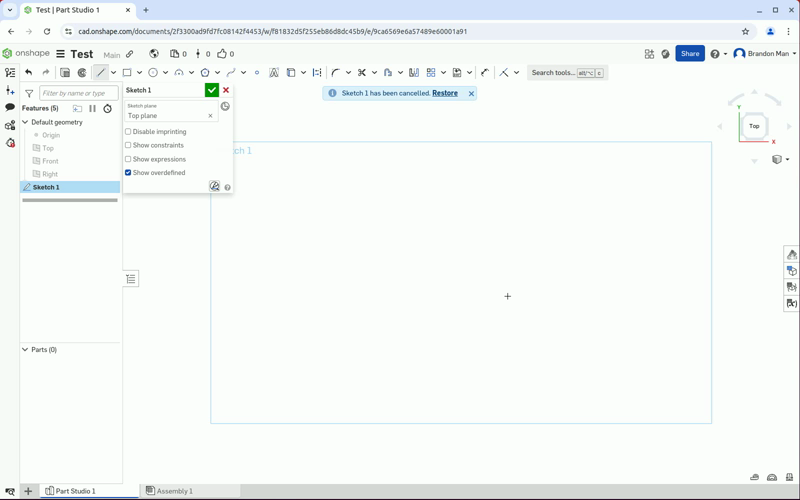
key_up(shift)
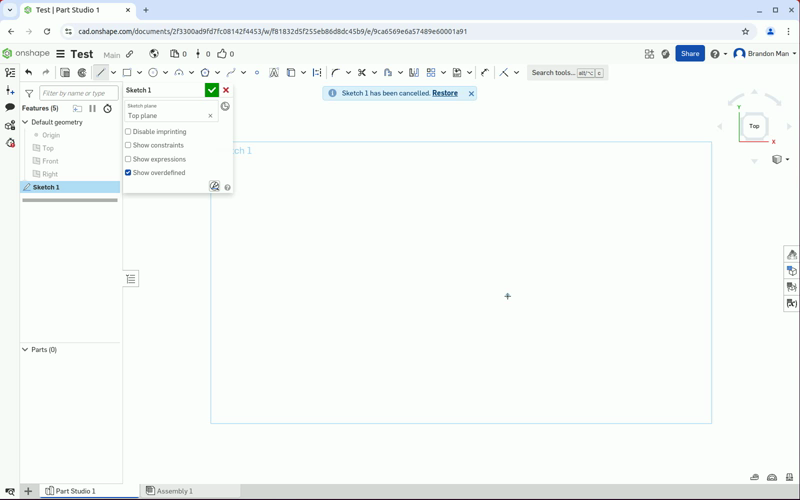
key_down(shift)
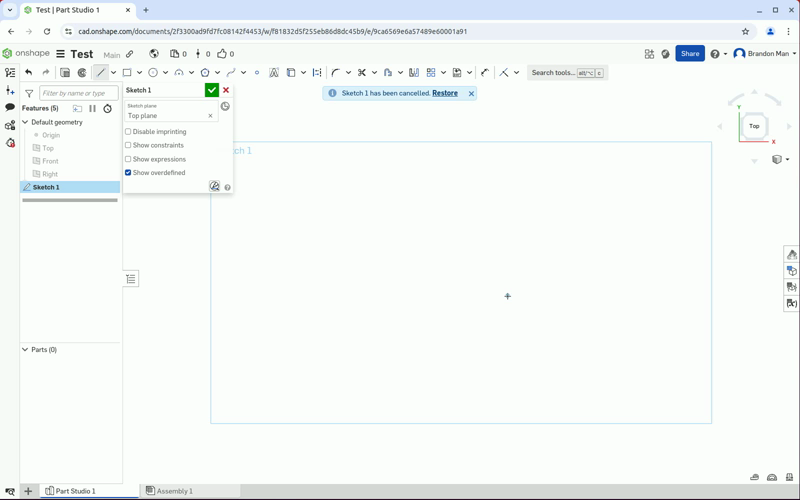
mouse_move(537, 295)
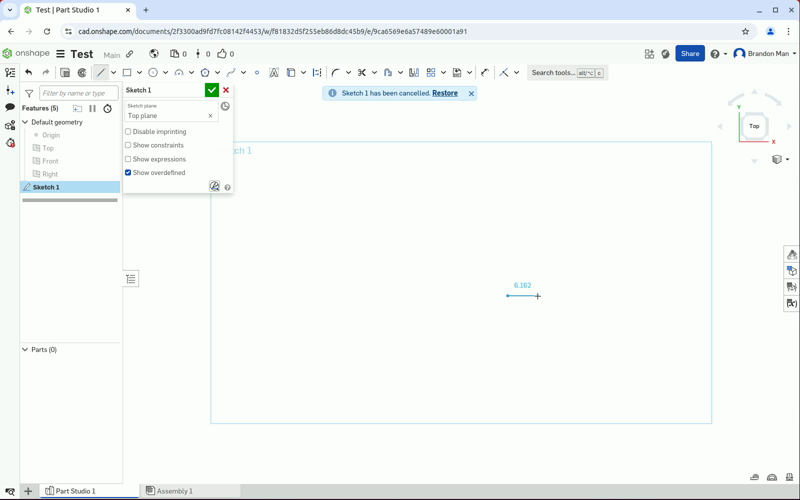
mouse_move(507, 270)
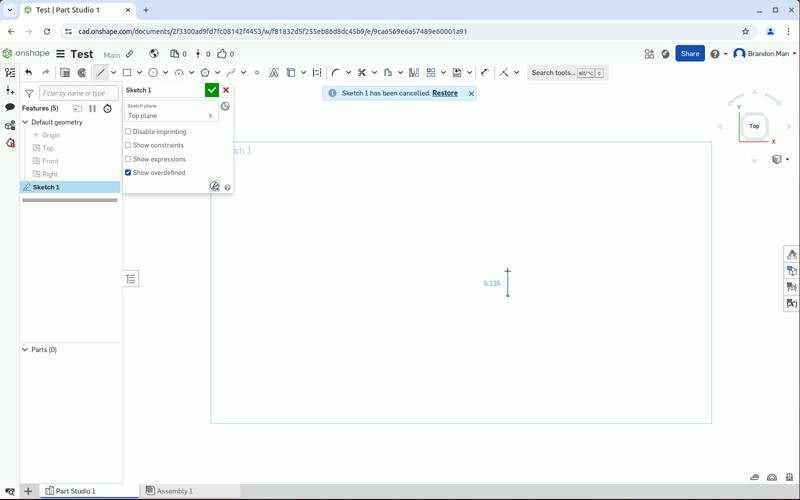
click(507, 270)
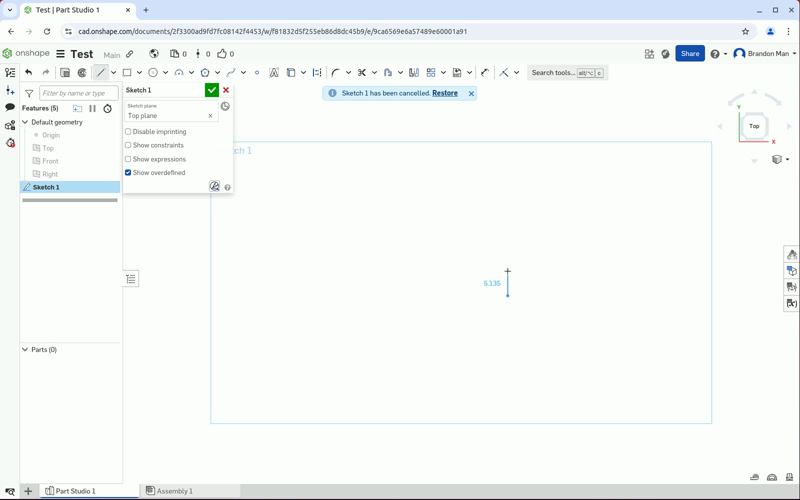
key_up(shift)
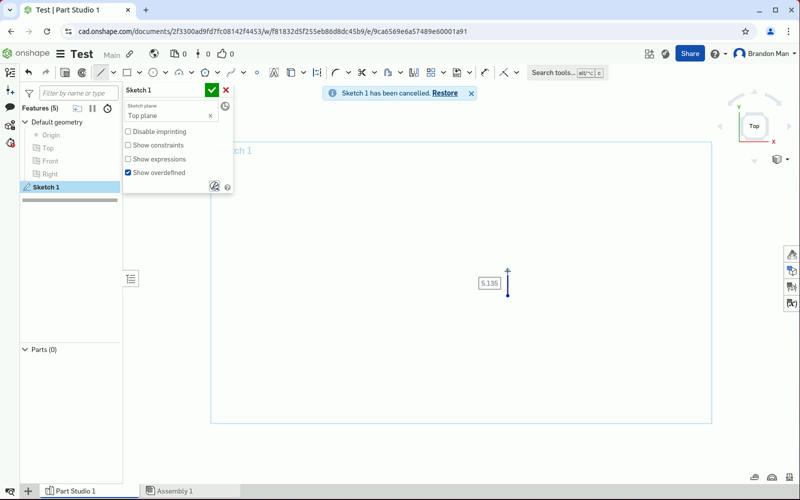
key(esc)
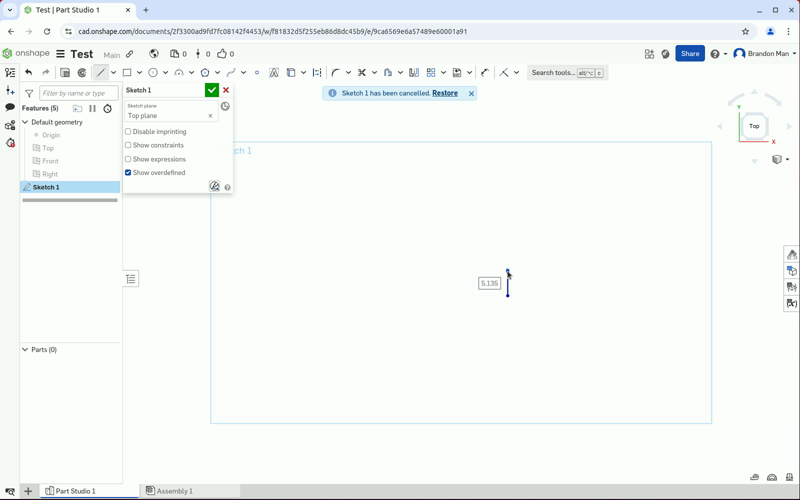
key(a)
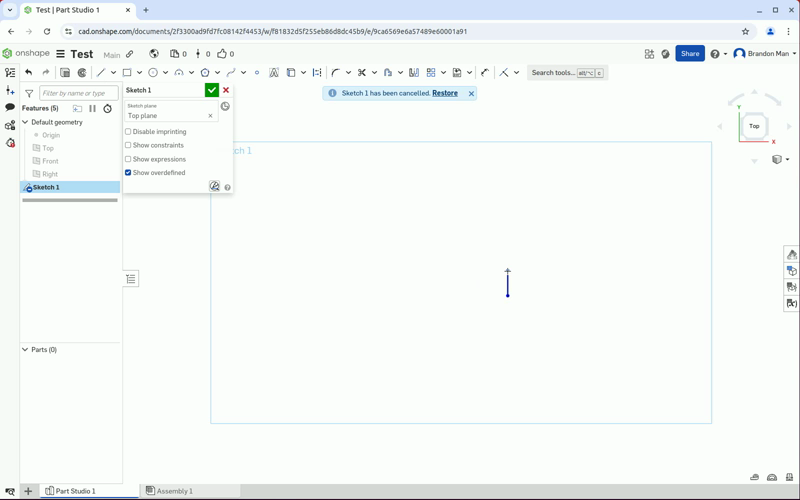
mouse_move(507, 270)
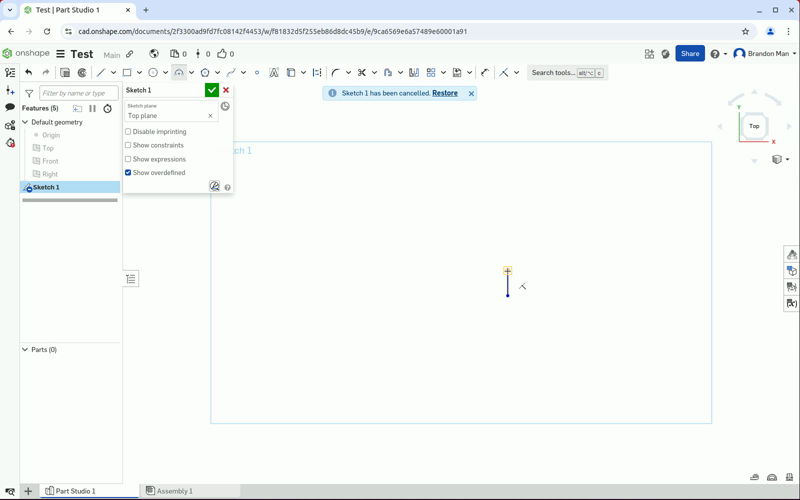
click(507, 270)
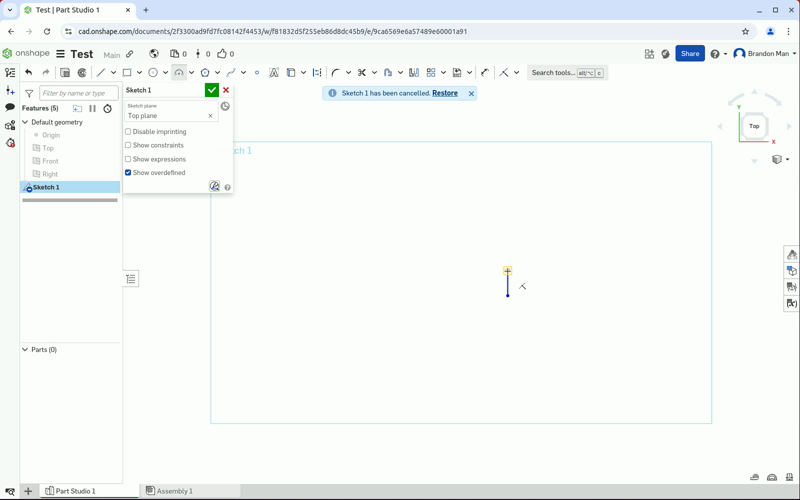
mouse_move(507, 295)
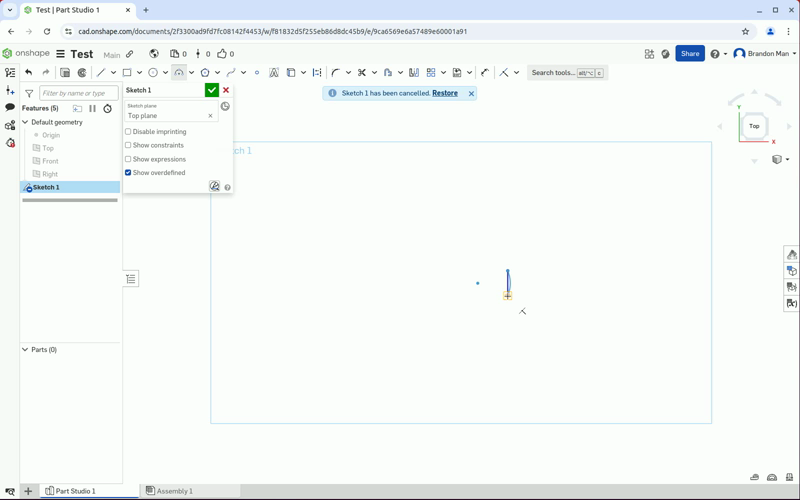
click(507, 295)
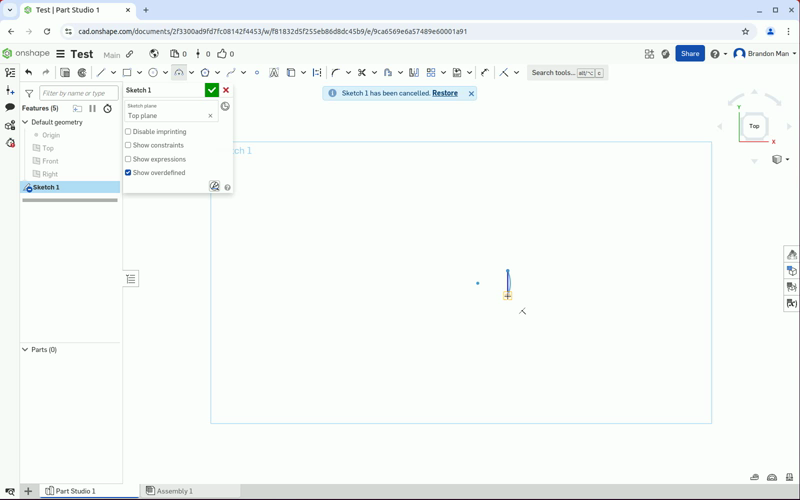
key_down(shift)
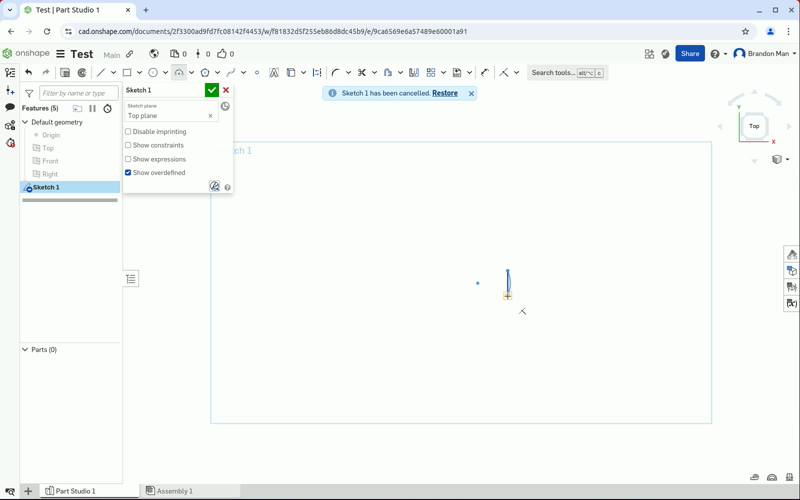
mouse_move(414, 283)
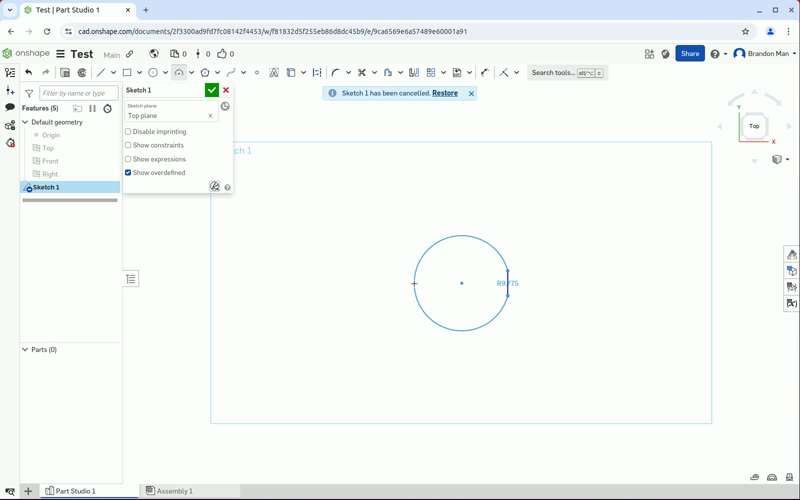
click(414, 283)
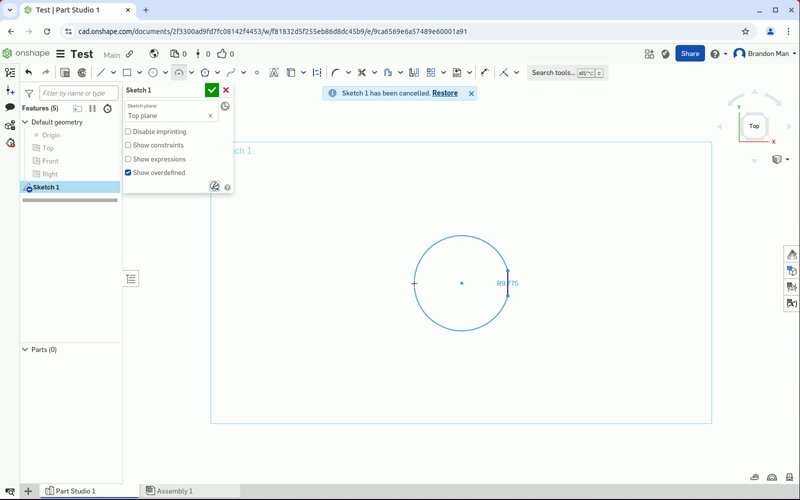
key_up(shift)
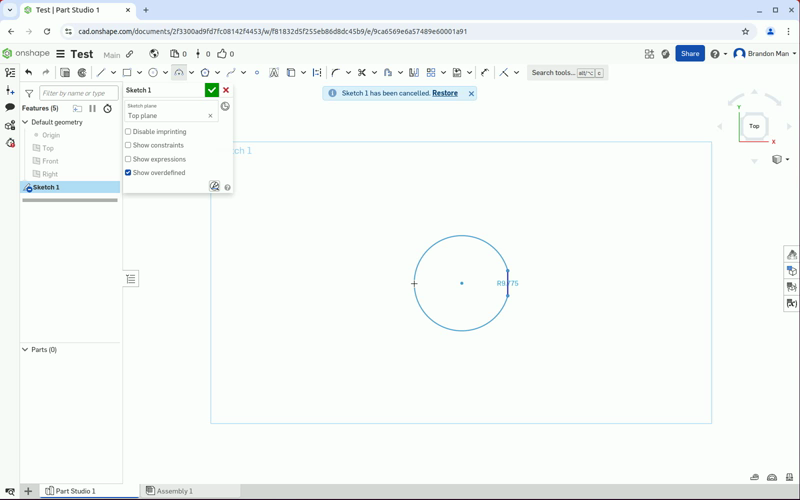
key(esc)
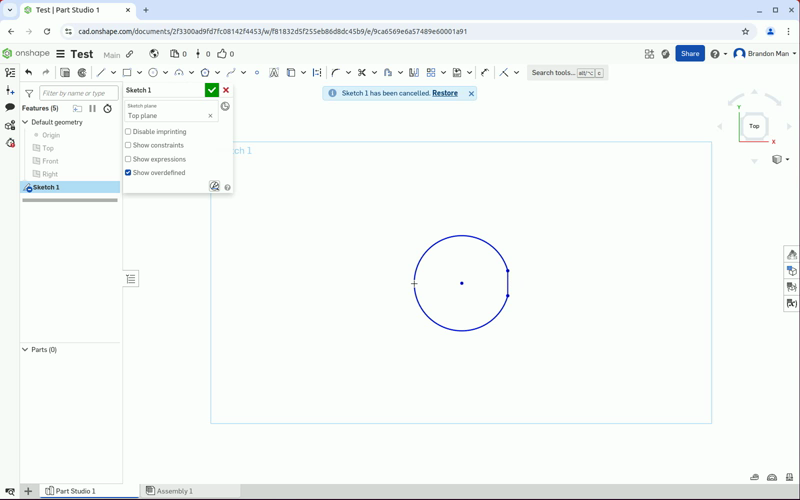
mouse_move(491, 287)
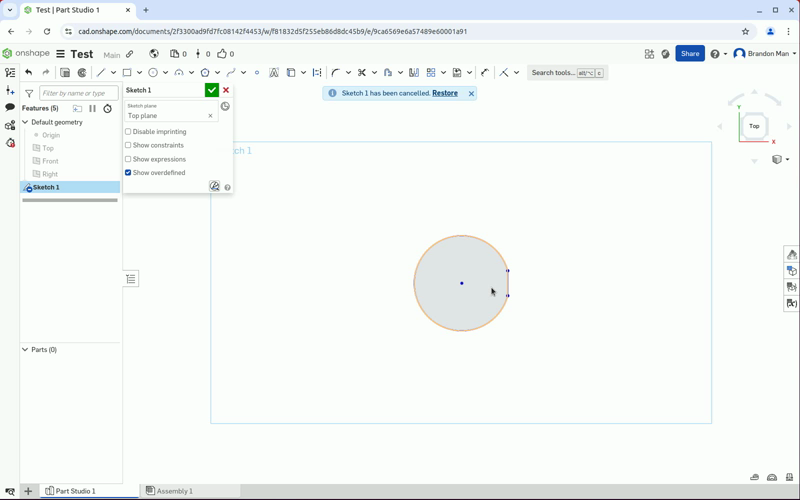
click(491, 287)
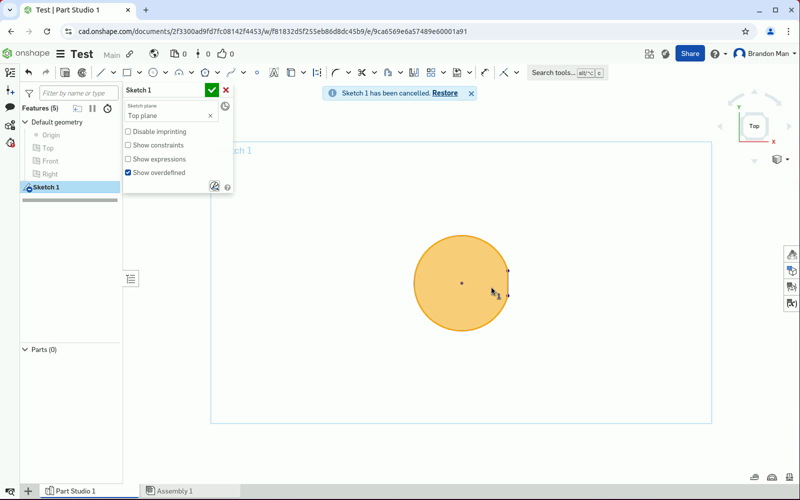
mouse_move(73, 352)
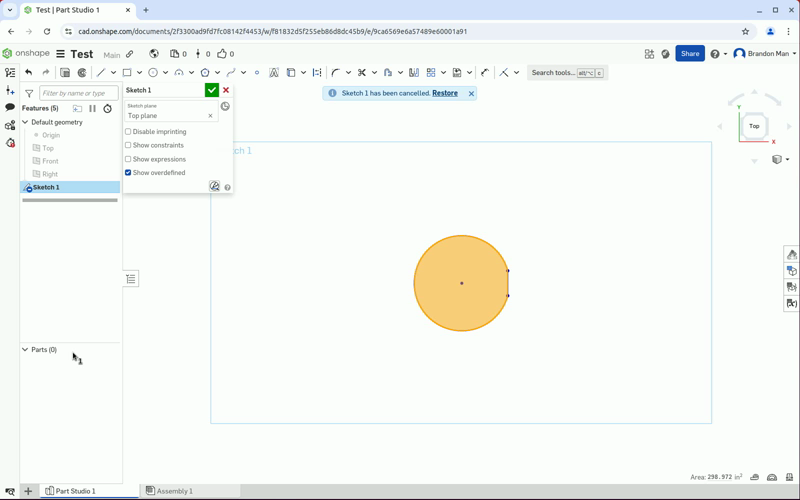
key(shift+y)
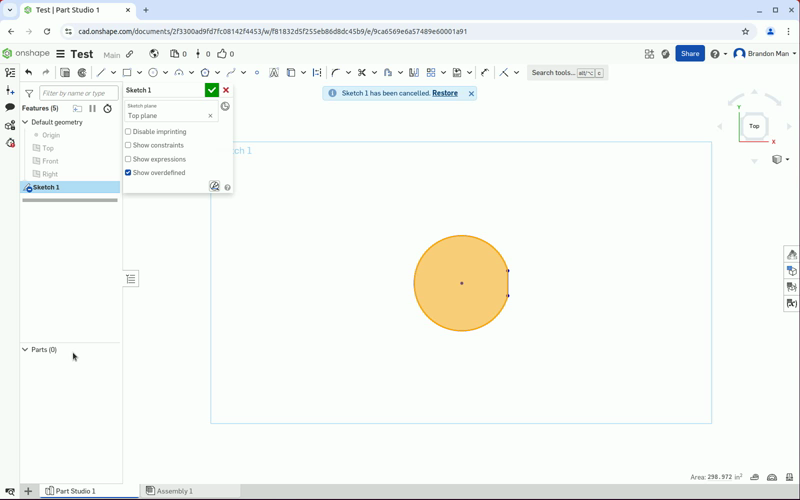
key(shift+e)
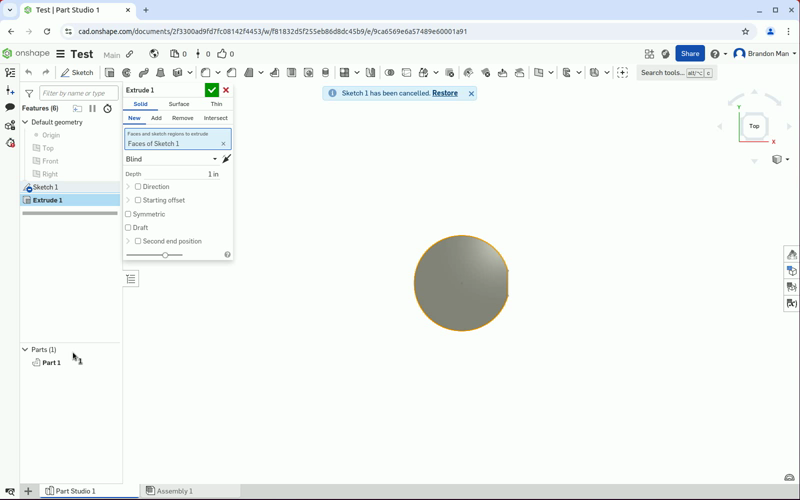
mouse_move(143, 106)
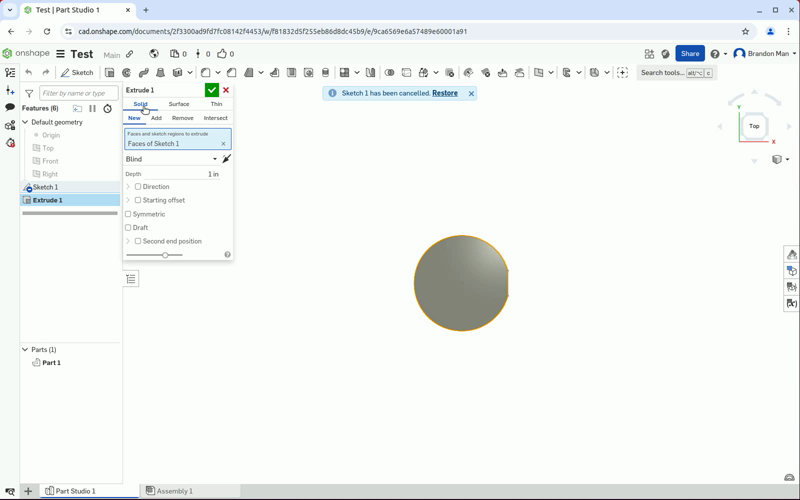
click(143, 106)
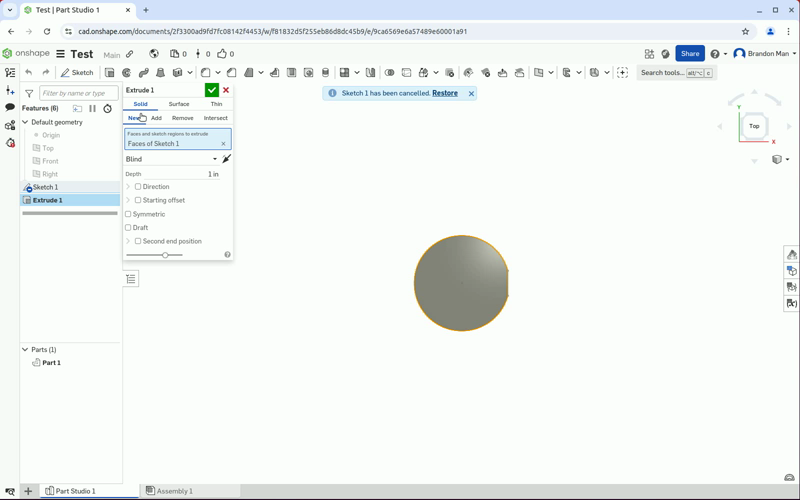
mouse_move(137, 120)
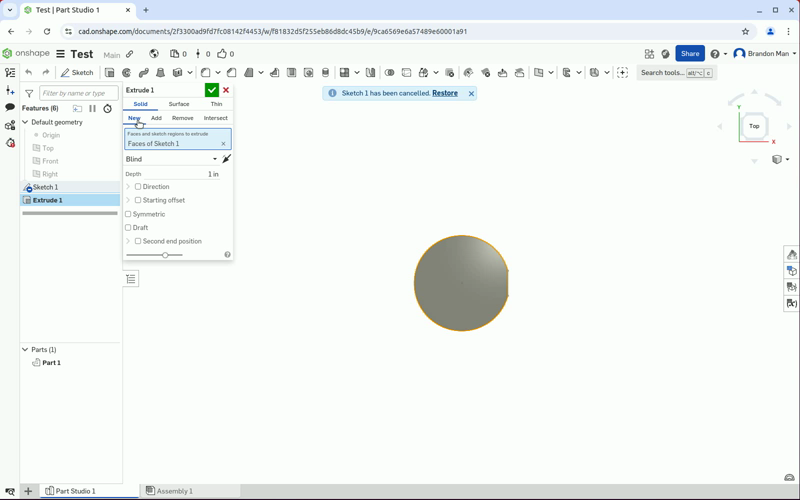
click(137, 120)
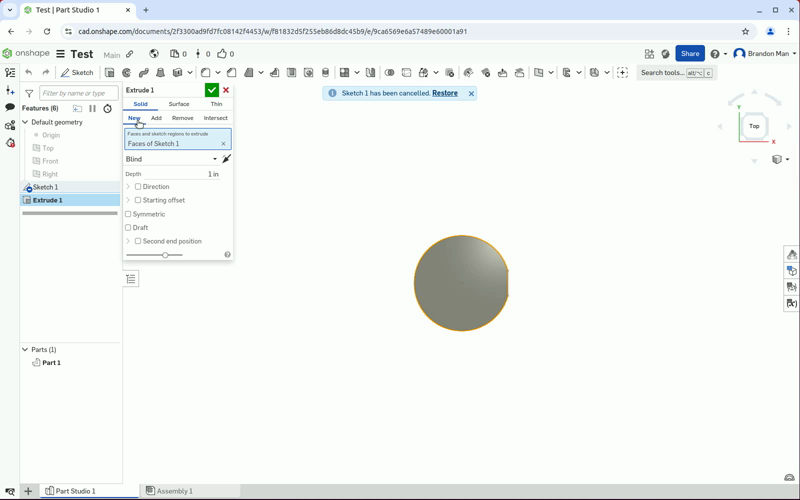
key(tab, 4)
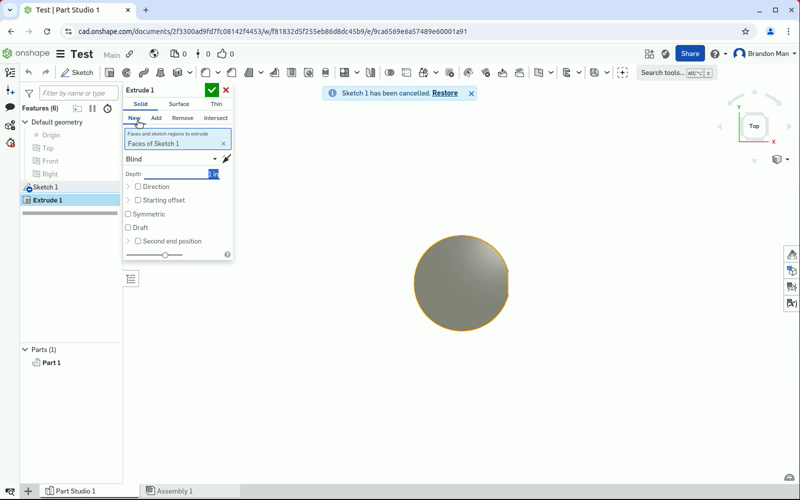
text(23.108)
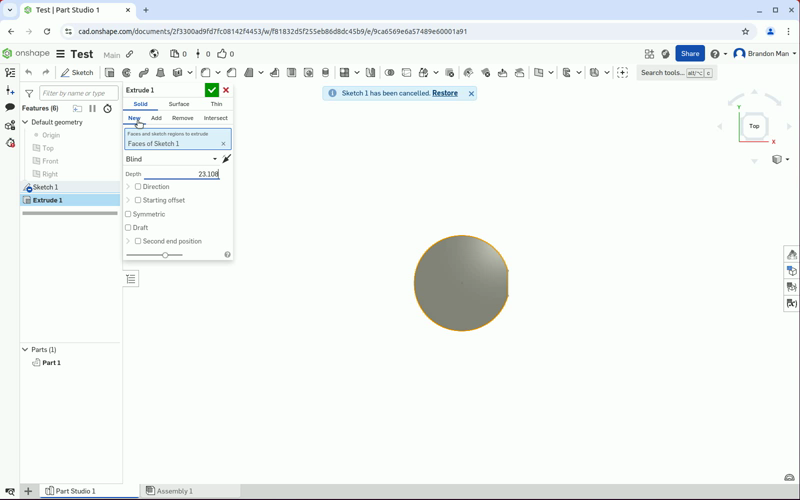
key(enter)
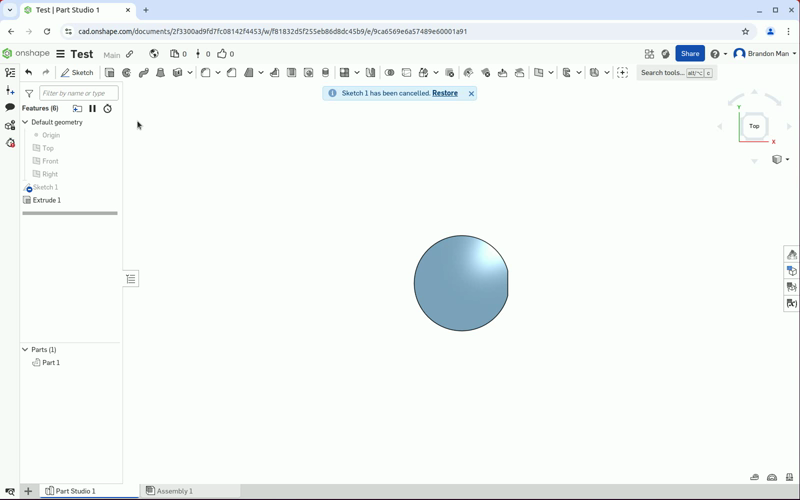
key(shift+h)
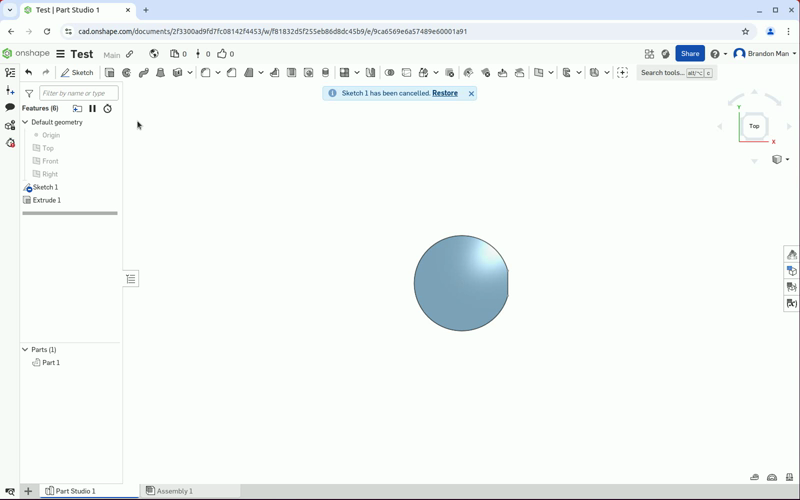
key(shift+h)
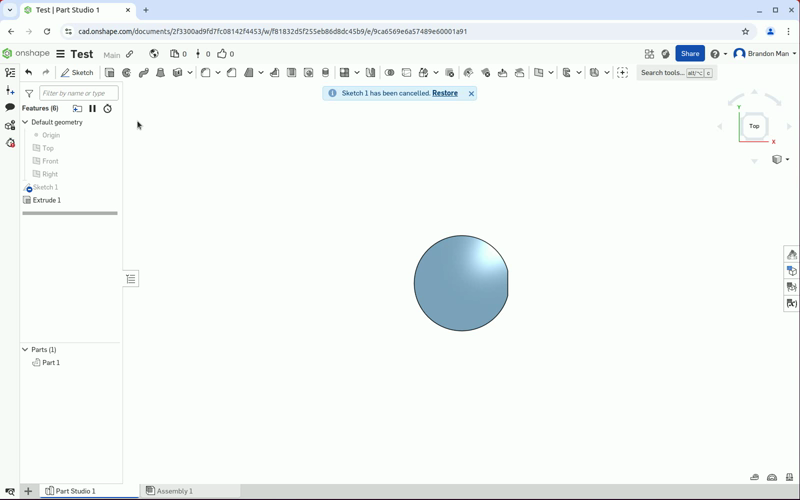
mouse_move(73, 189)
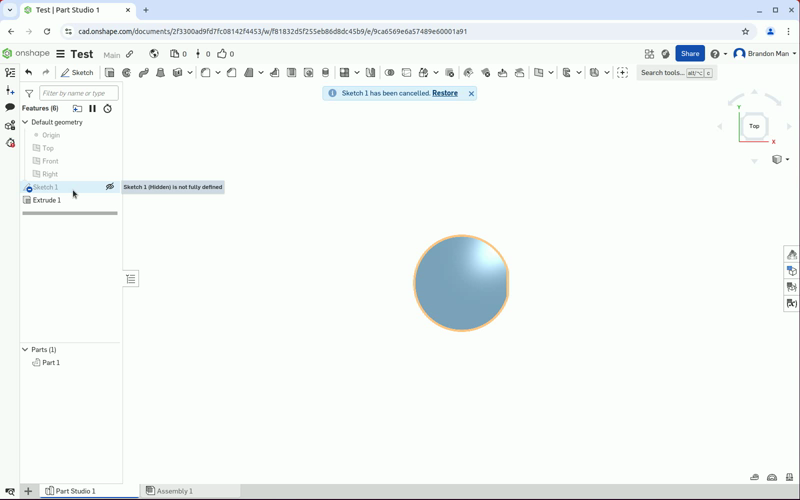
click(73, 189)
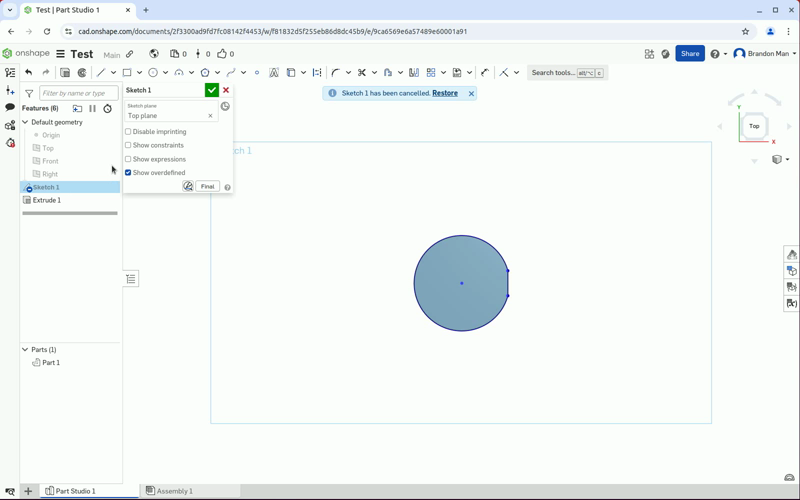
mouse_move(229, 92)
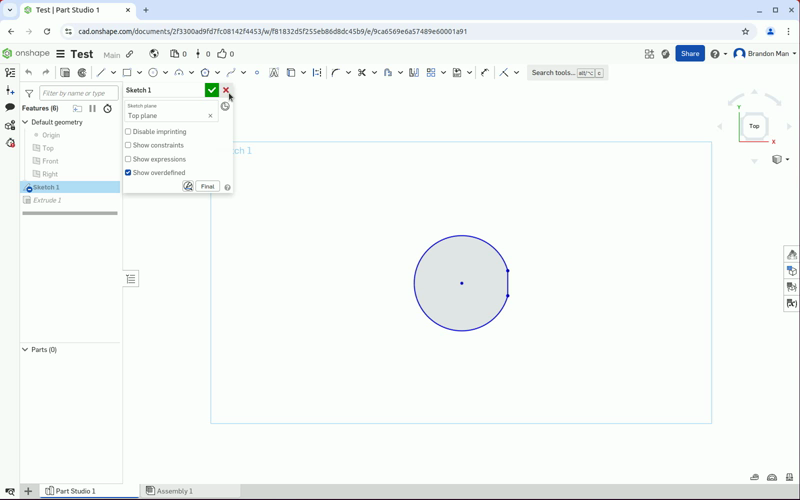
click(229, 92)
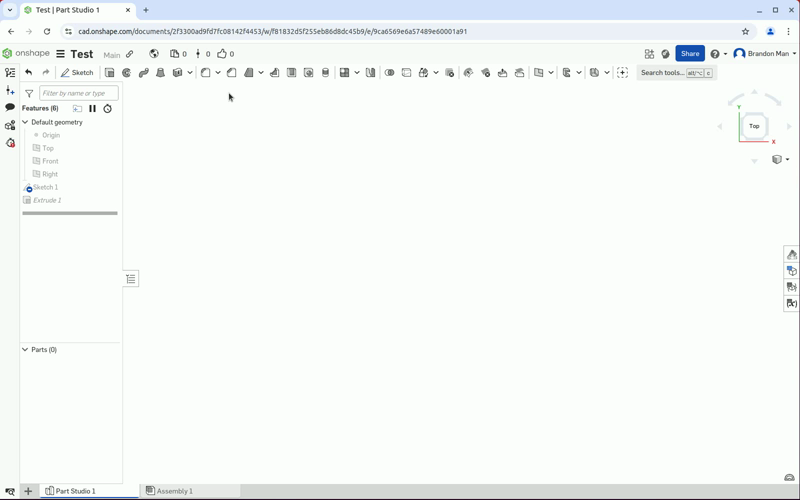
mouse_move(541, 75)
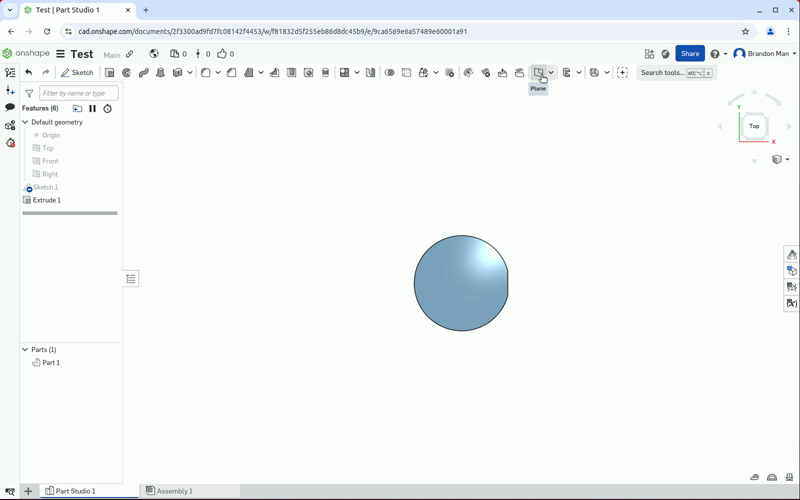
click(541, 75)
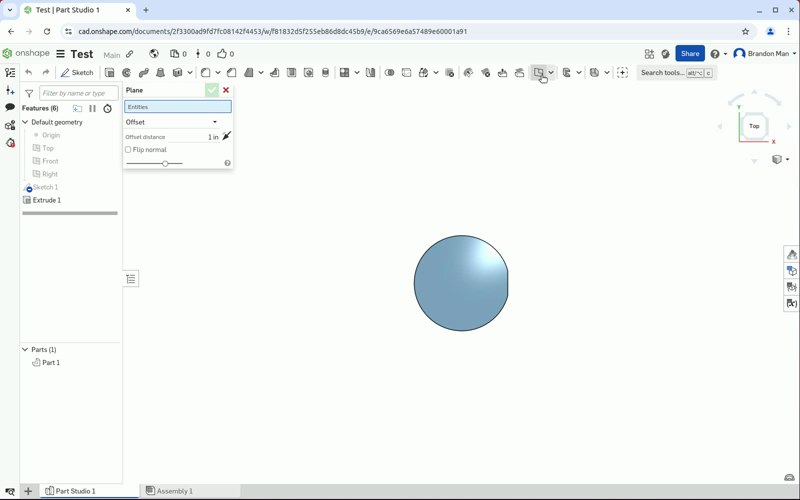
mouse_move(73, 150)
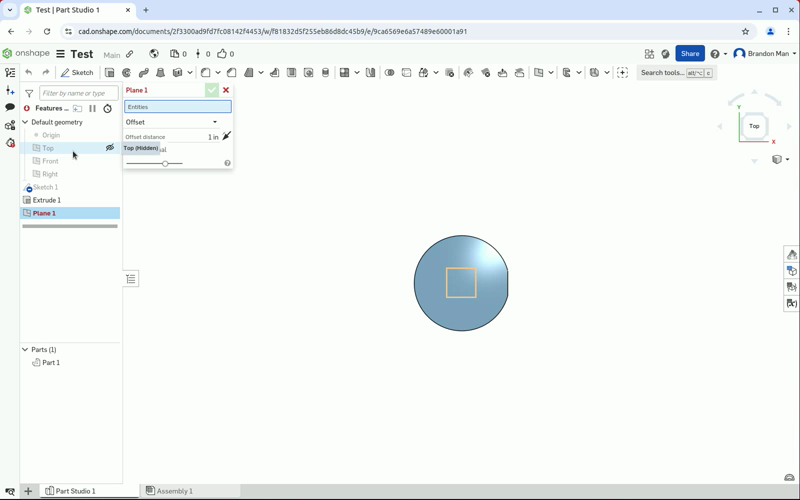
click(73, 150)
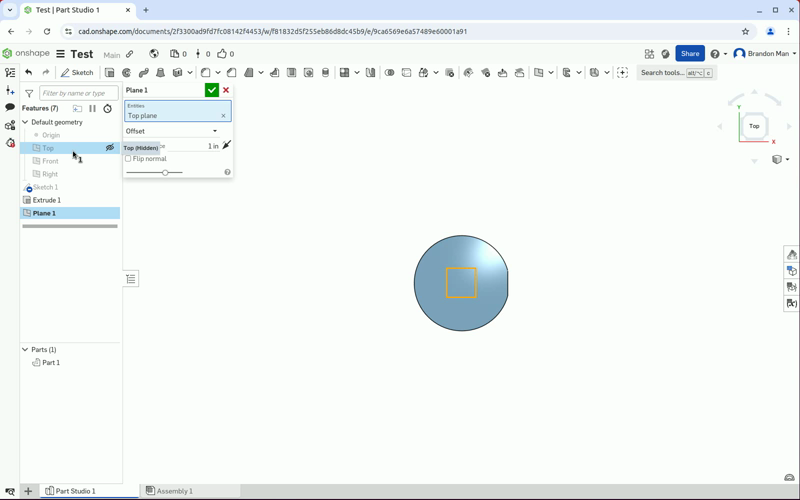
key(tab, 2)
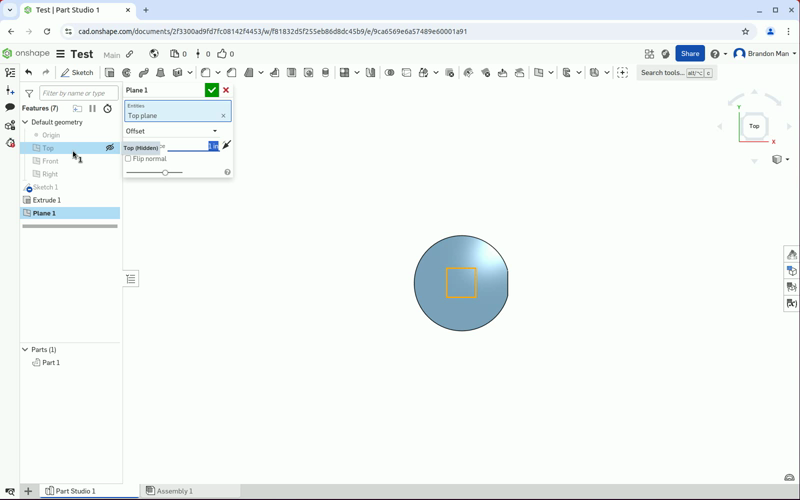
text(23.108)
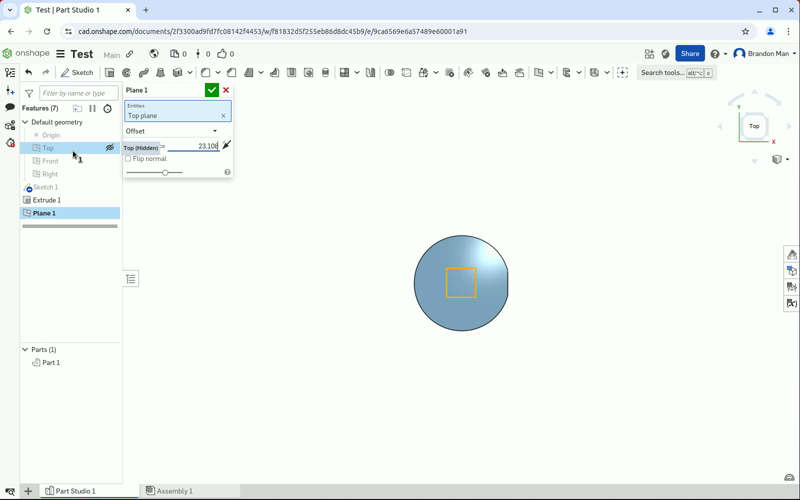
key(enter, 2)
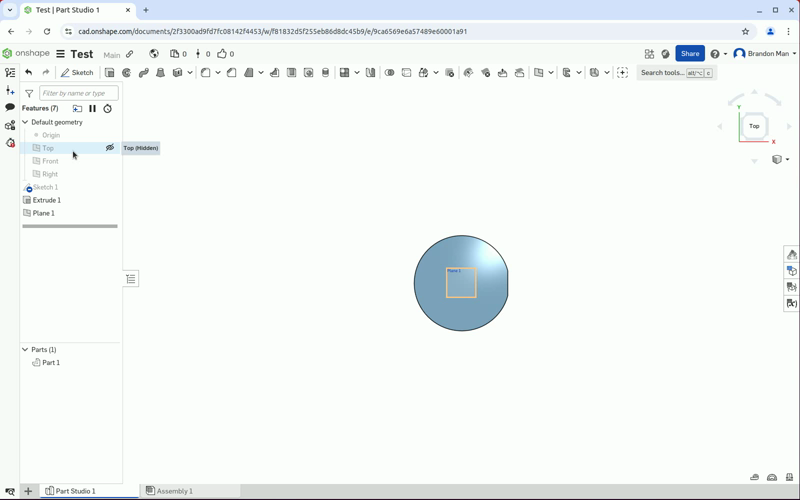
key(shift+s)
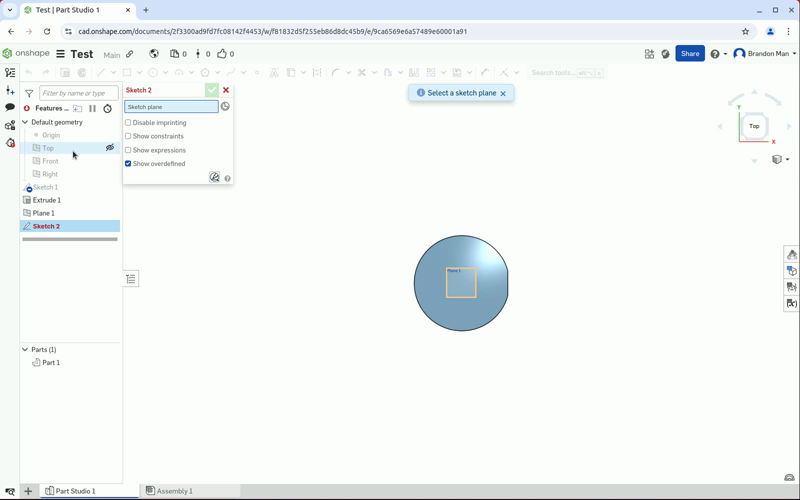
mouse_move(73, 215)
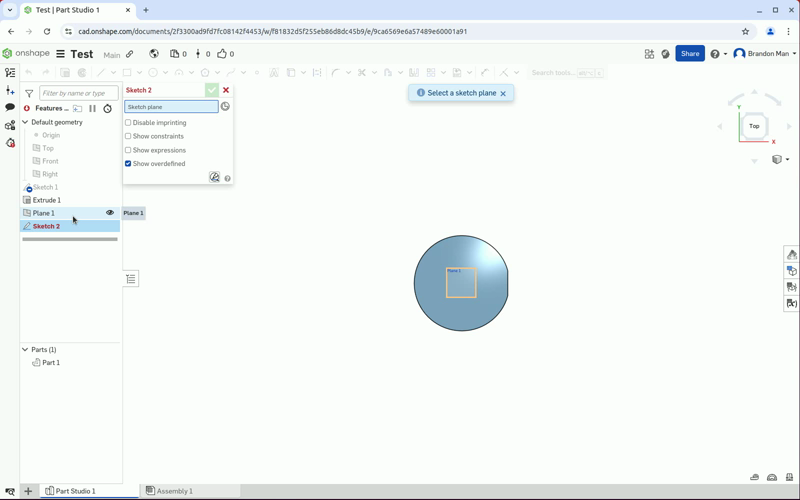
click(73, 215)
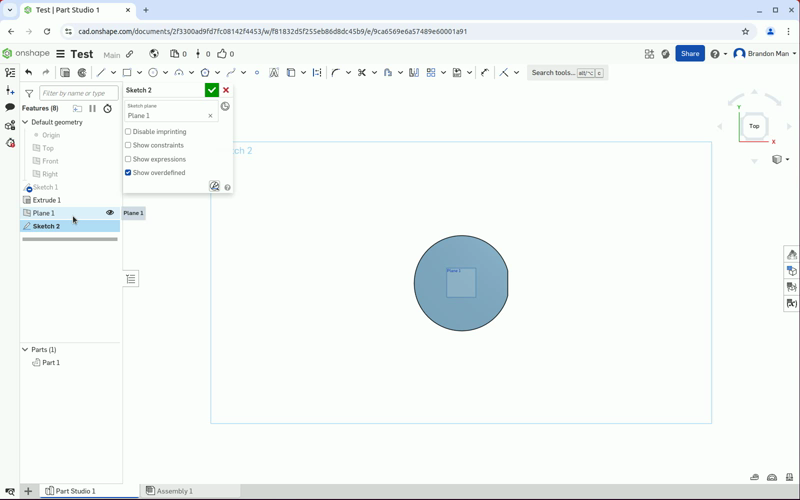
mouse_move(73, 352)
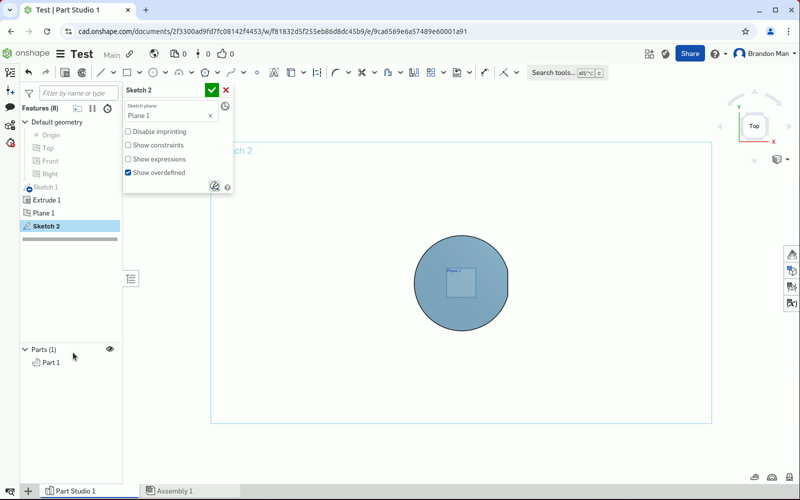
key(y)
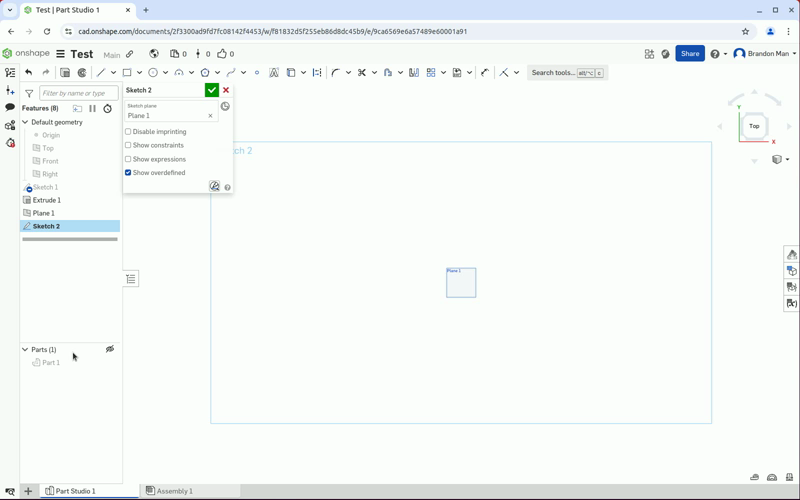
key(l)
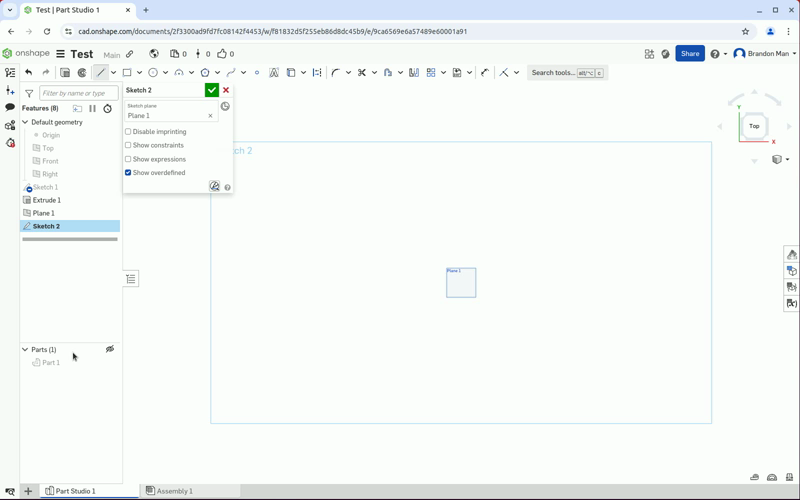
key_down(shift)
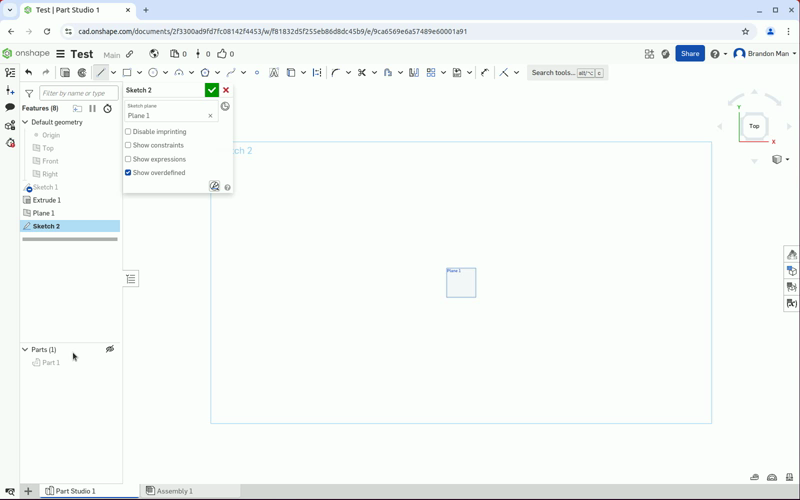
mouse_move(506, 295)
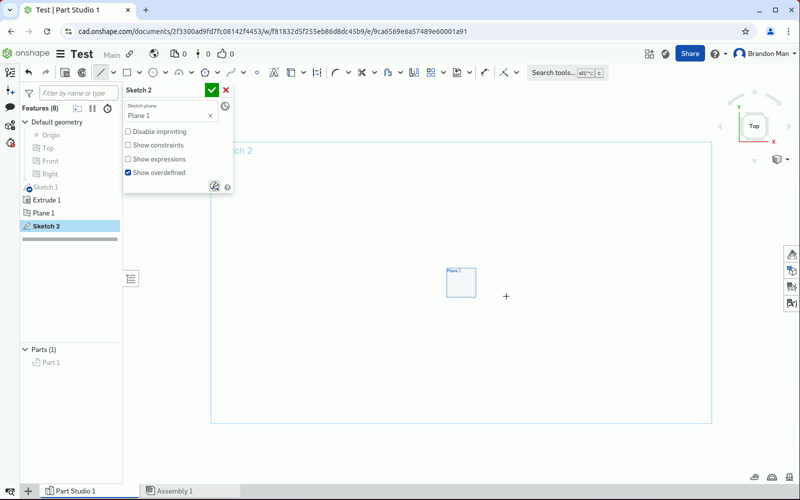
click(506, 295)
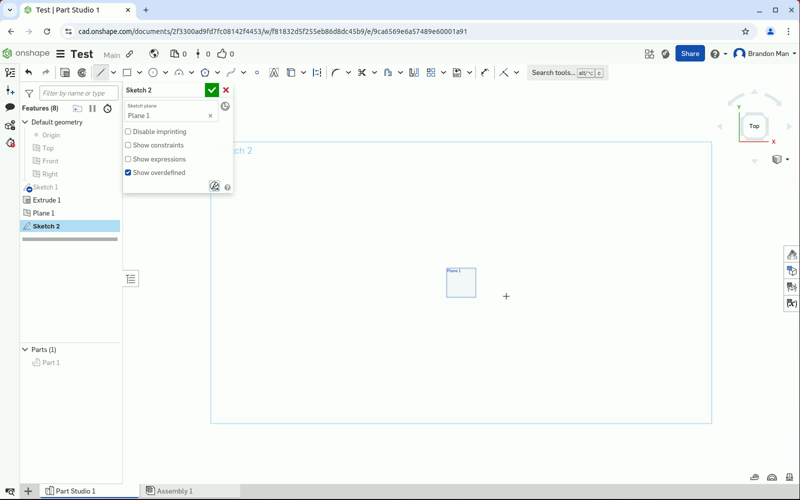
key_up(shift)
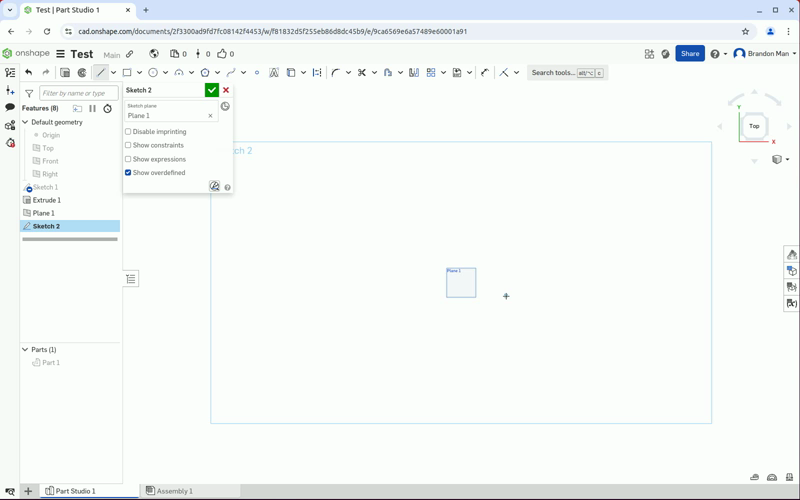
key_down(shift)
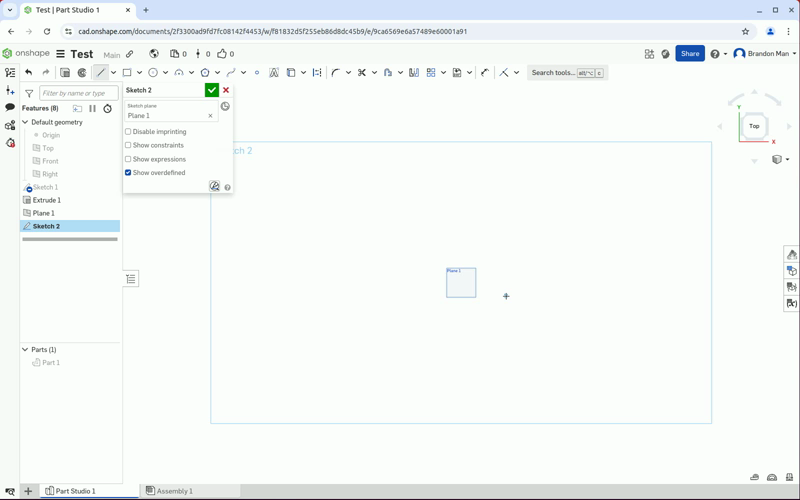
mouse_move(536, 295)
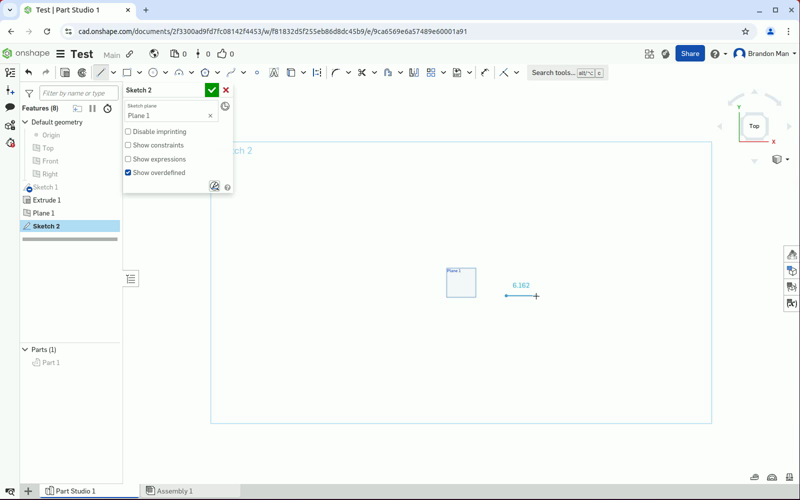
mouse_move(506, 270)
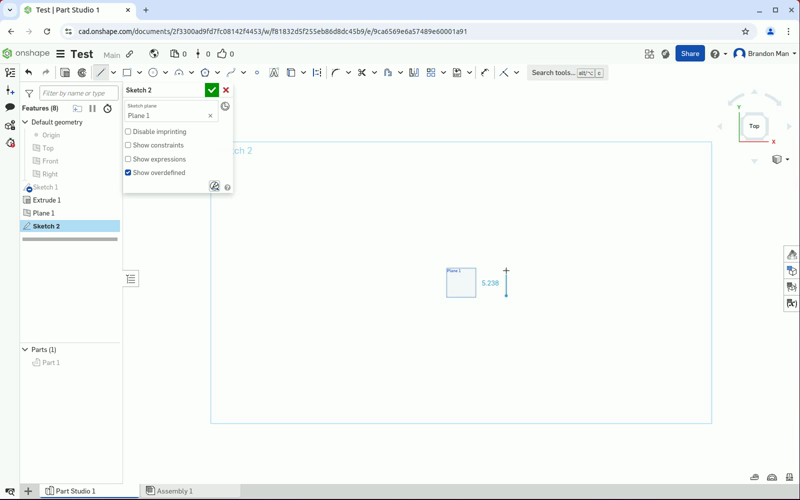
click(506, 270)
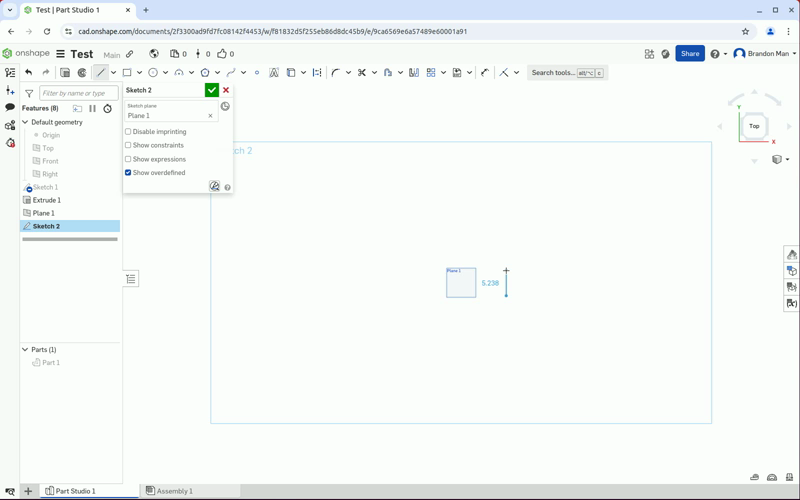
key_up(shift)
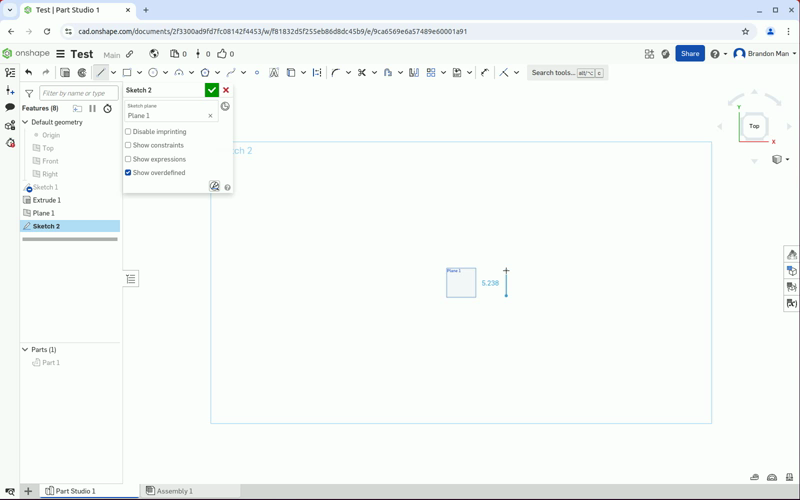
key(esc)
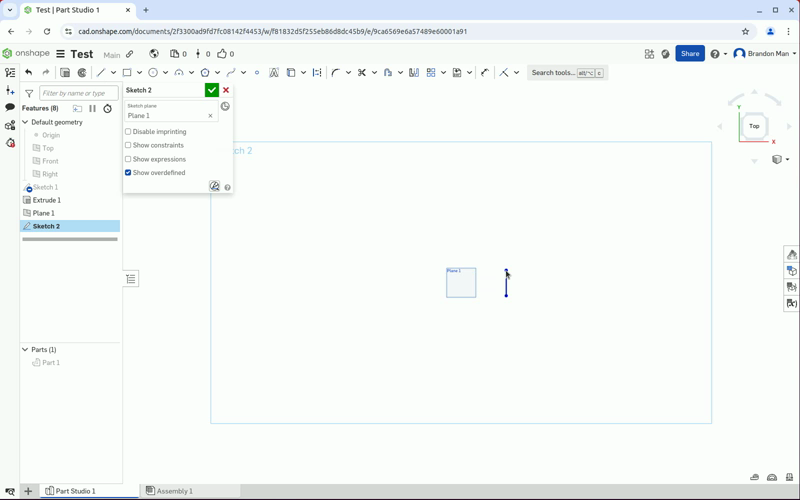
key(a)
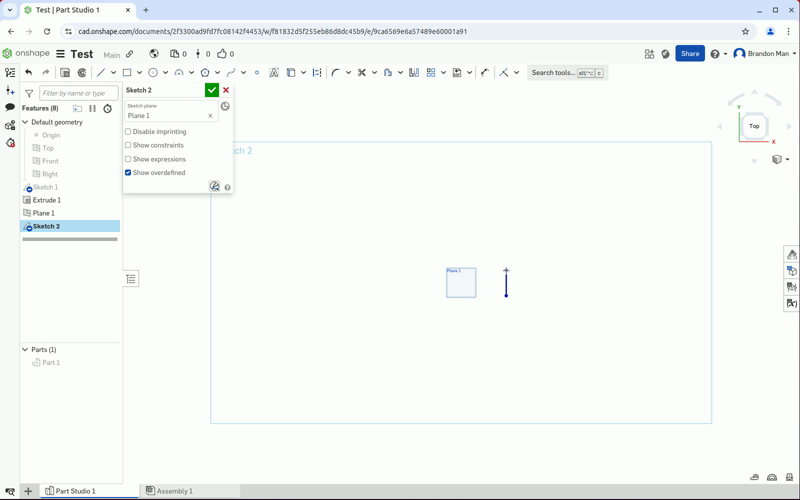
mouse_move(506, 270)
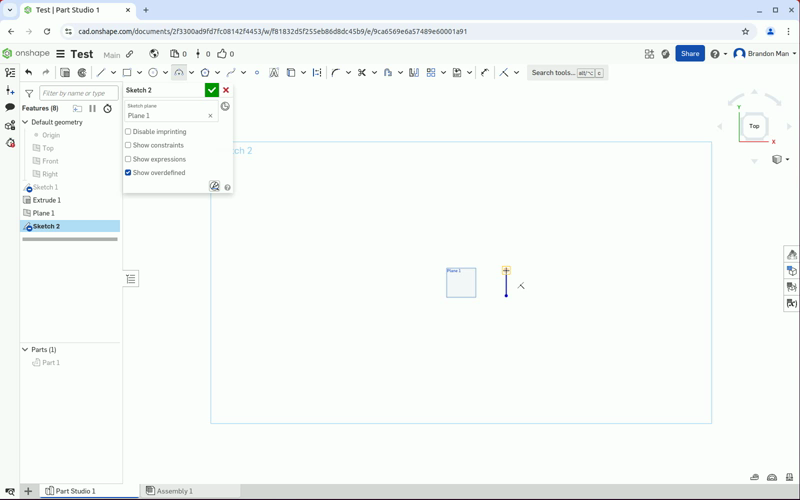
click(506, 270)
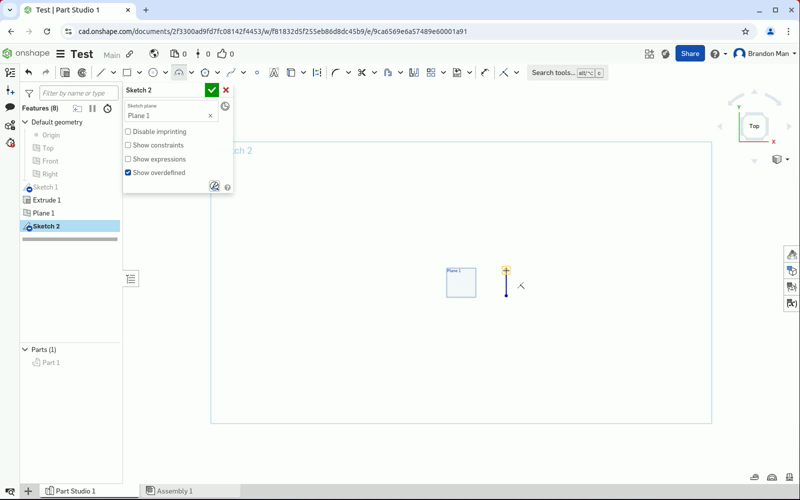
mouse_move(506, 295)
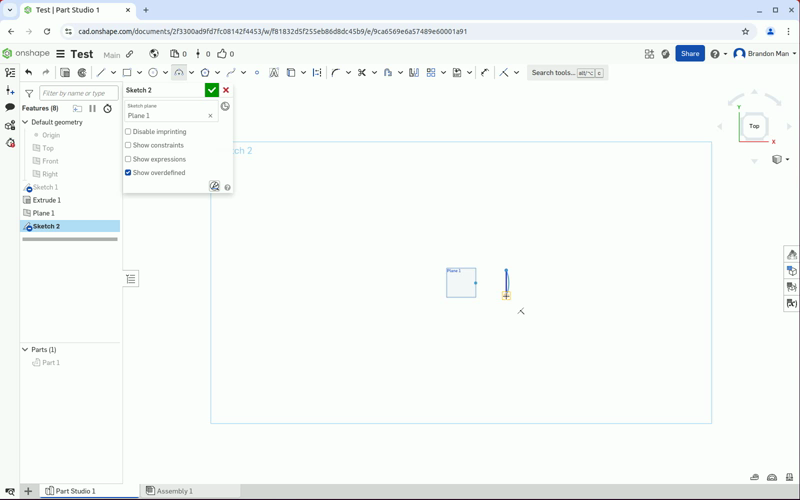
click(506, 295)
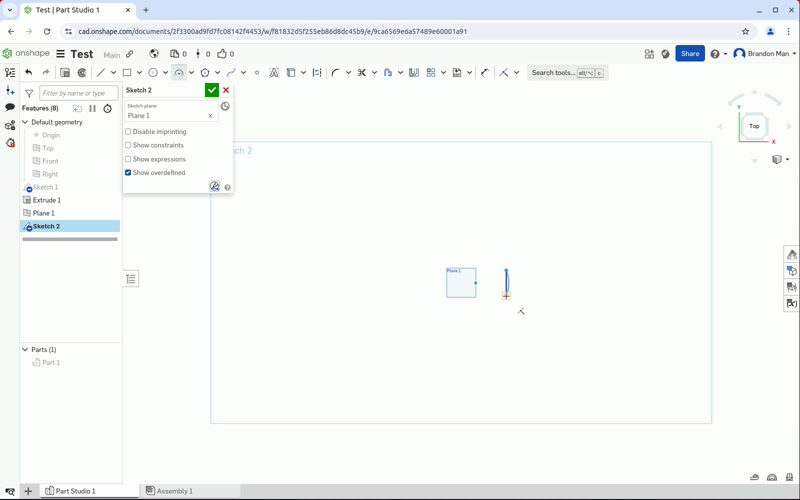
key_down(shift)
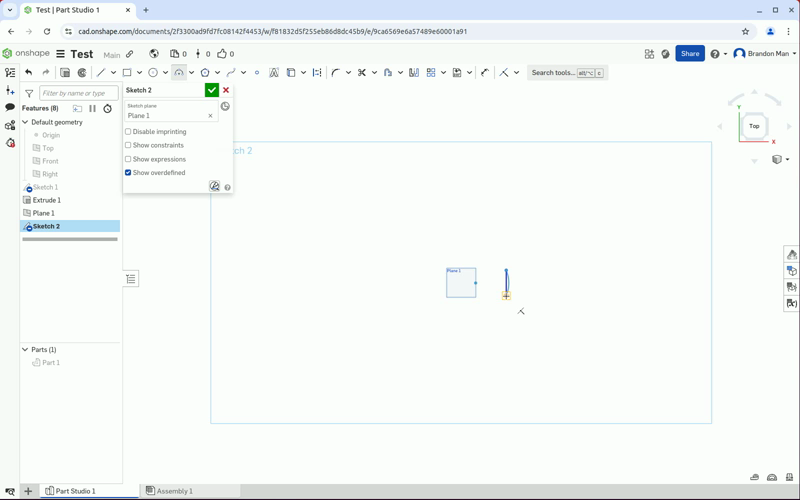
mouse_move(413, 283)
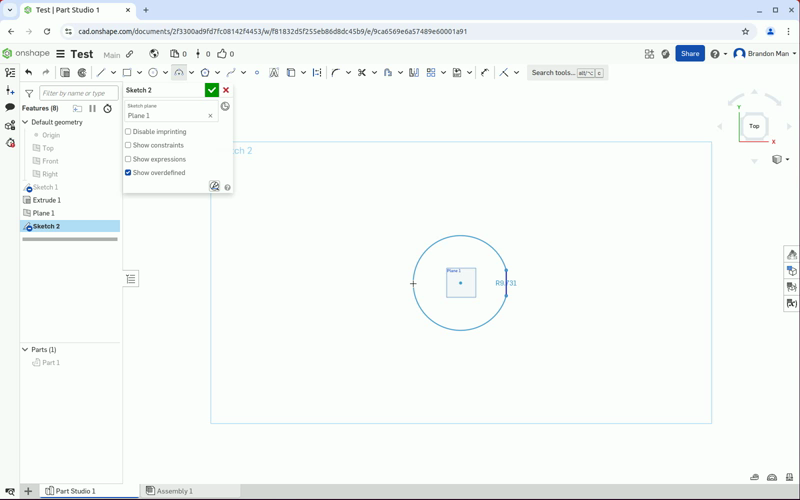
click(413, 283)
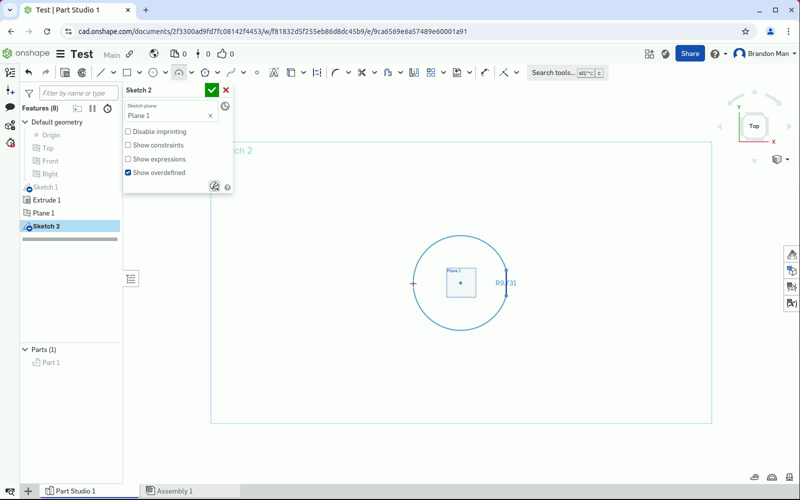
key_up(shift)
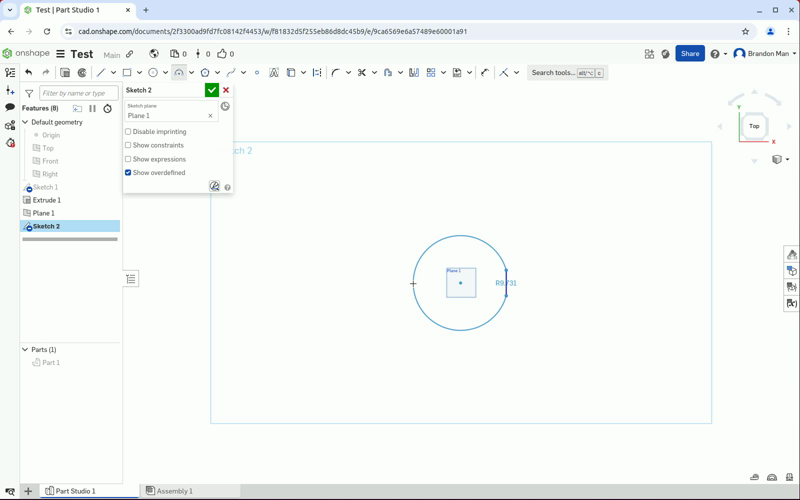
key(esc)
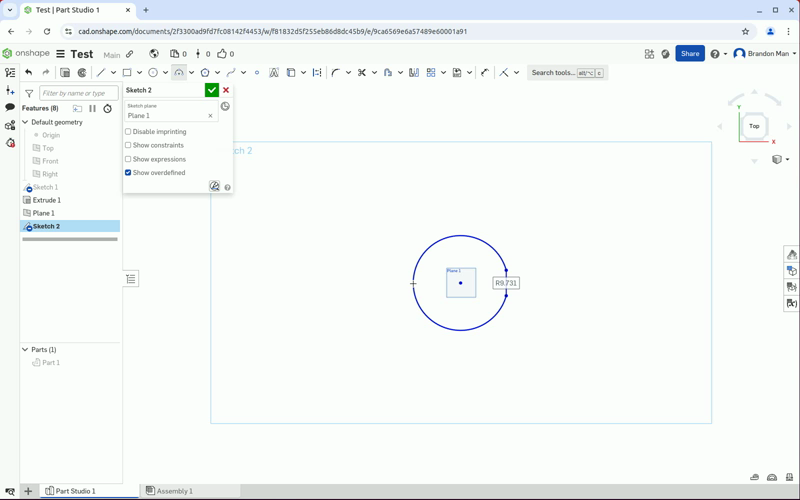
mouse_move(471, 309)
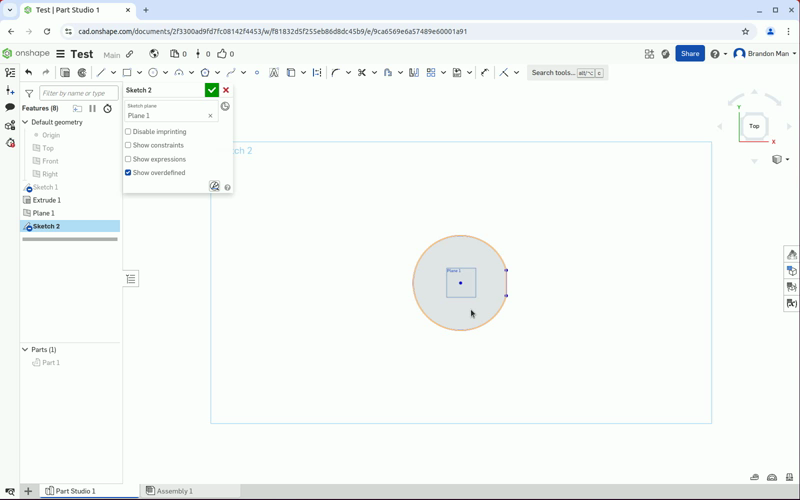
click(471, 309)
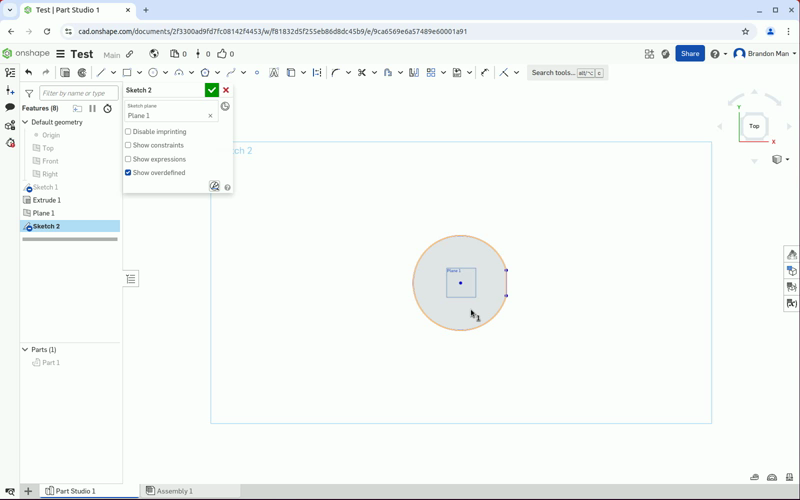
mouse_move(73, 352)
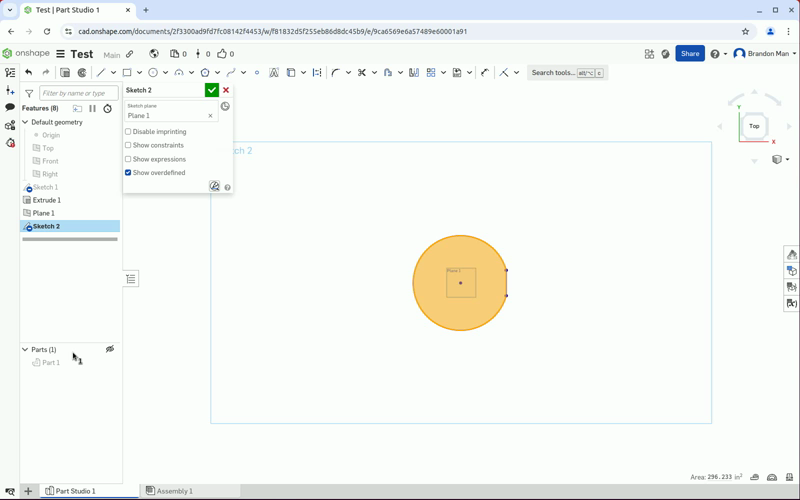
key(shift+y)
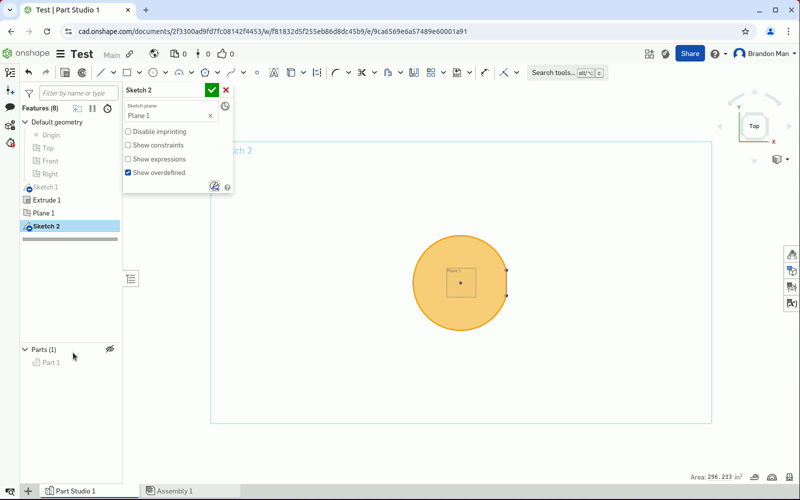
key(shift+e)
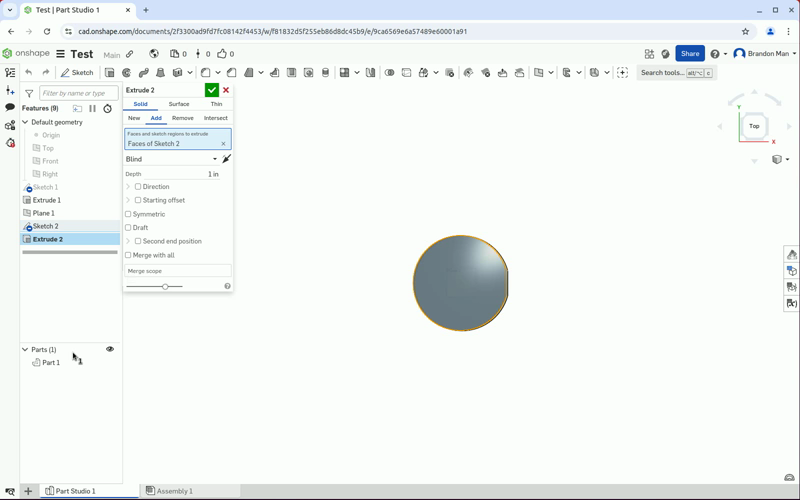
mouse_move(143, 106)
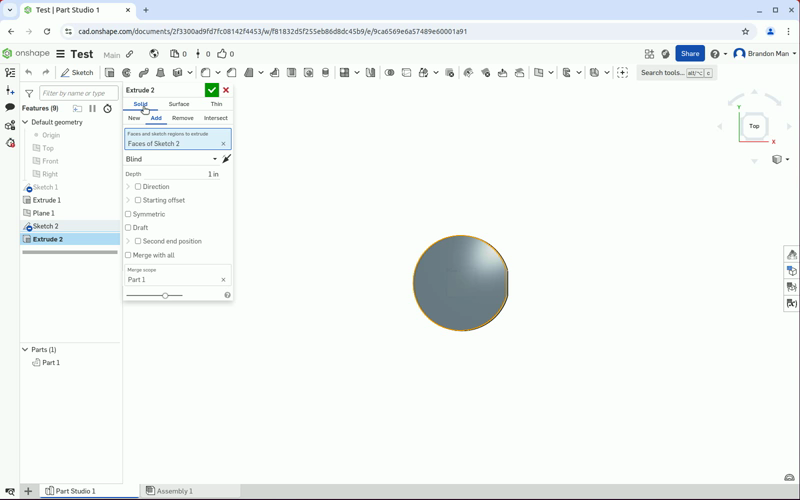
click(143, 106)
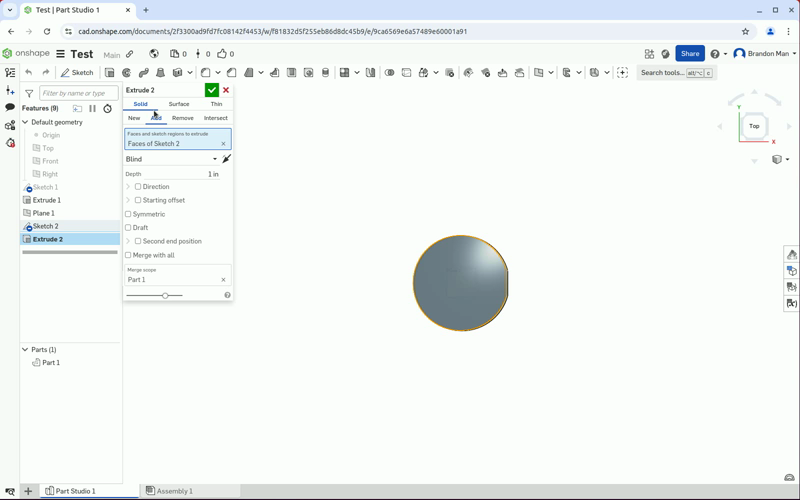
mouse_move(186, 120)
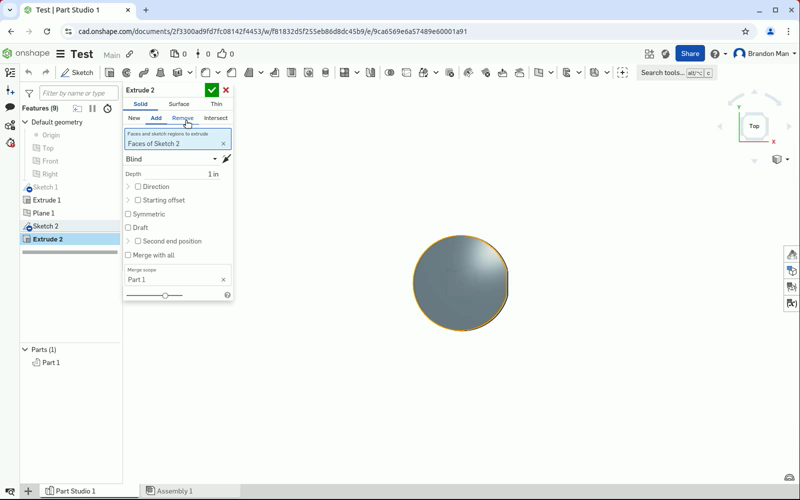
click(186, 120)
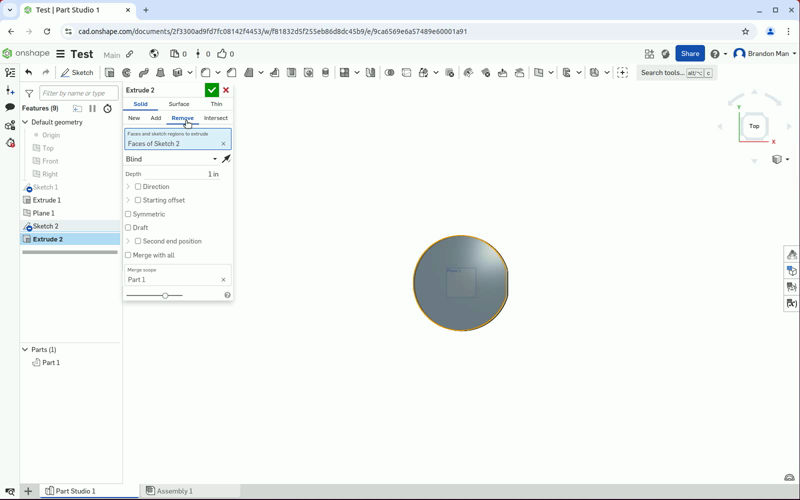
key(tab, 4)
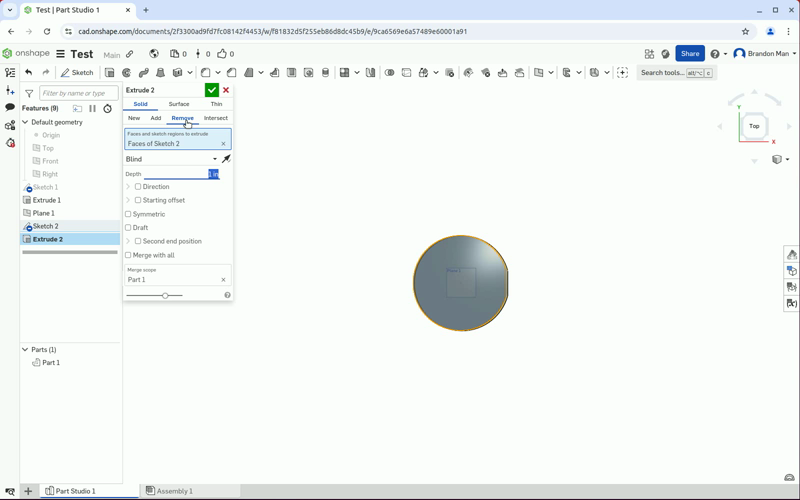
text(22.627)
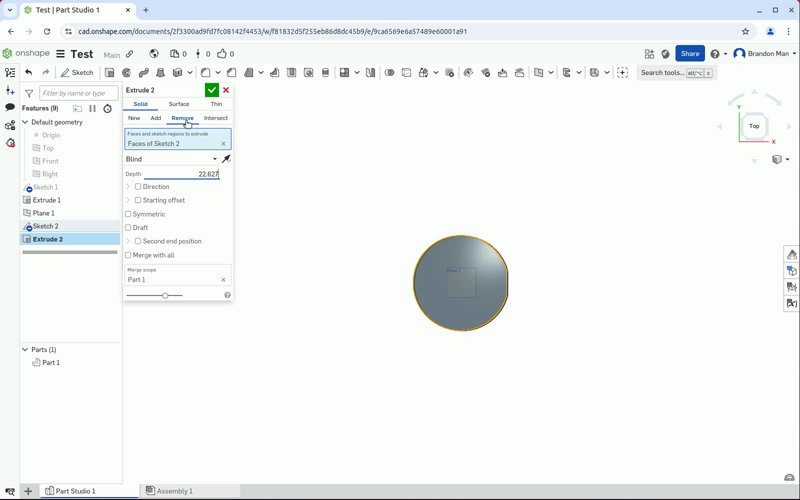
key(tab, 6)
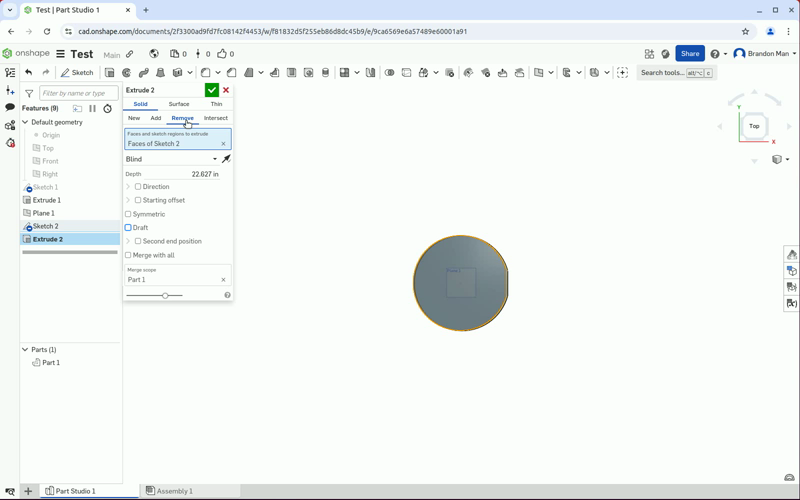
key(space)
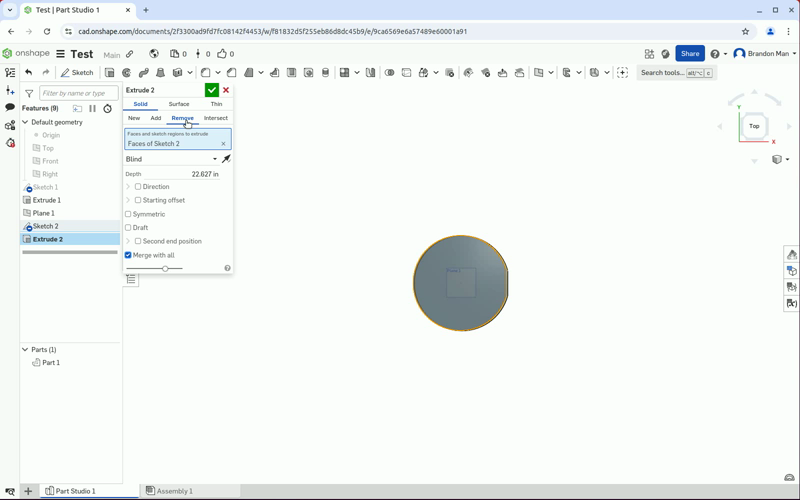
key(enter)
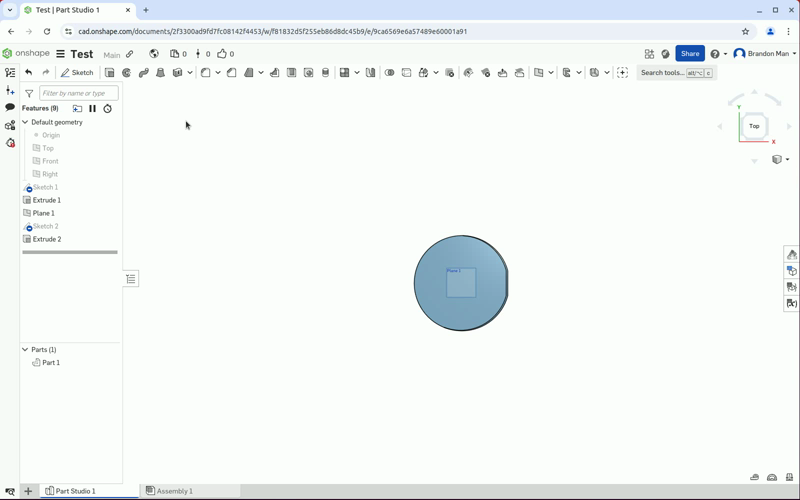
key(shift+h)
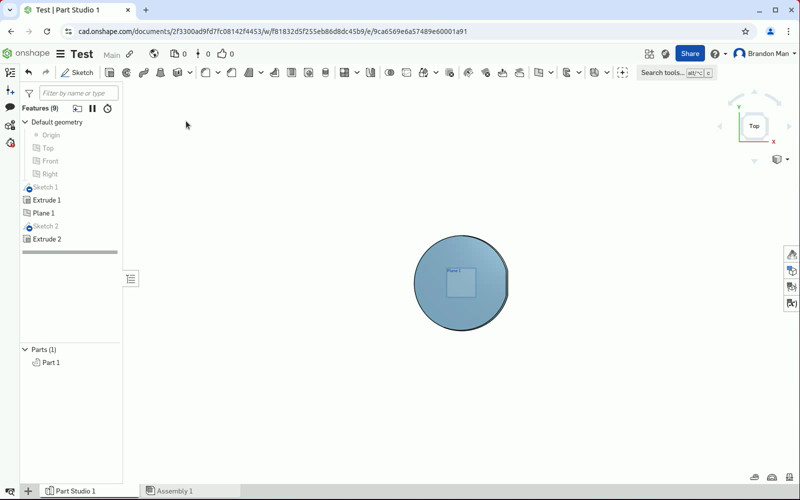
key(shift+h)
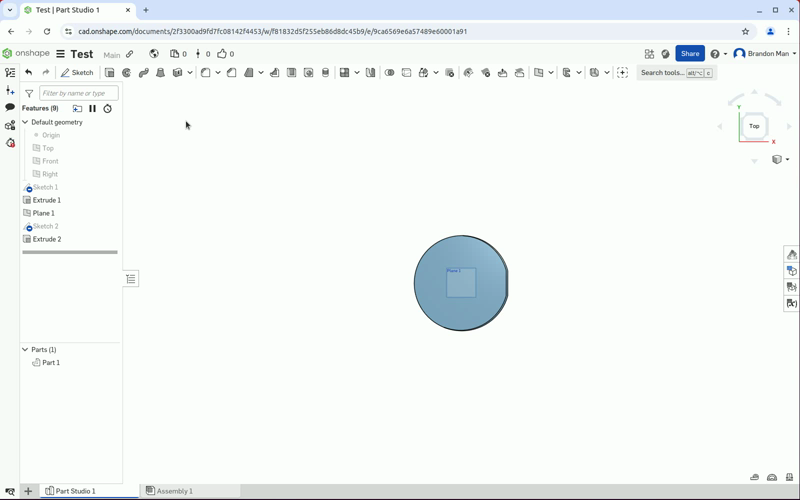
mouse_move(73, 189)
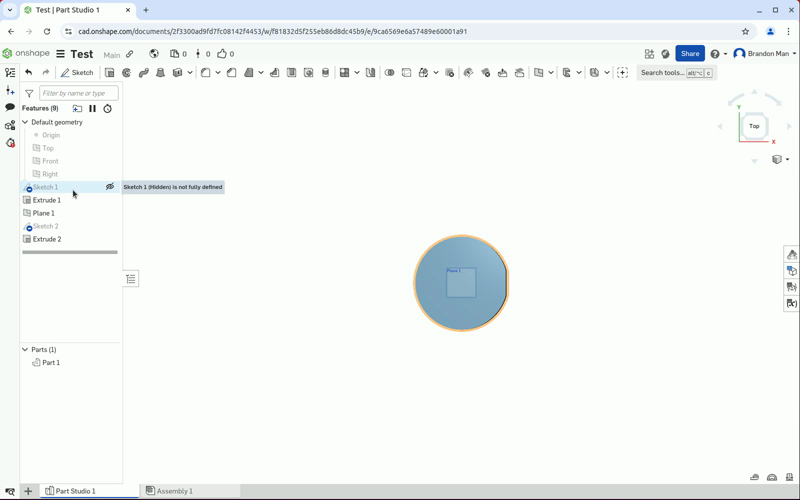
click(73, 189)
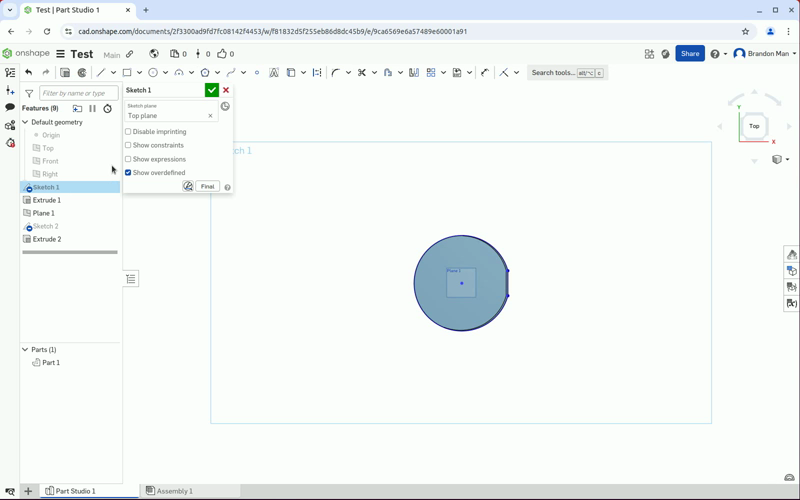
mouse_move(229, 92)
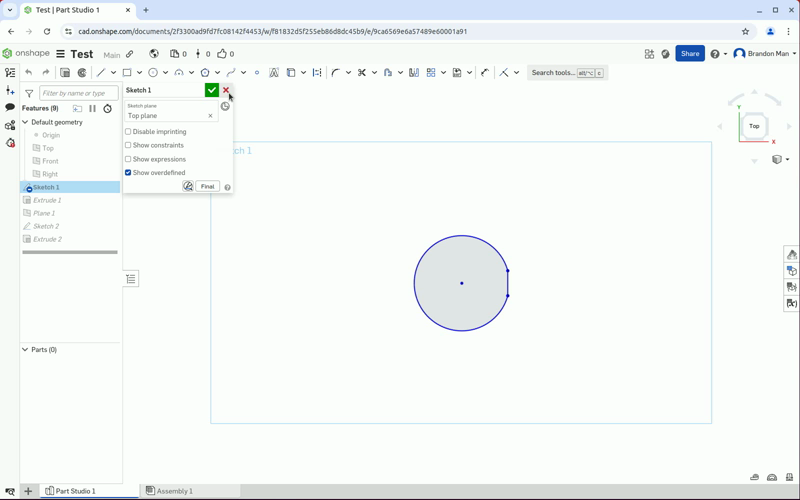
click(229, 92)
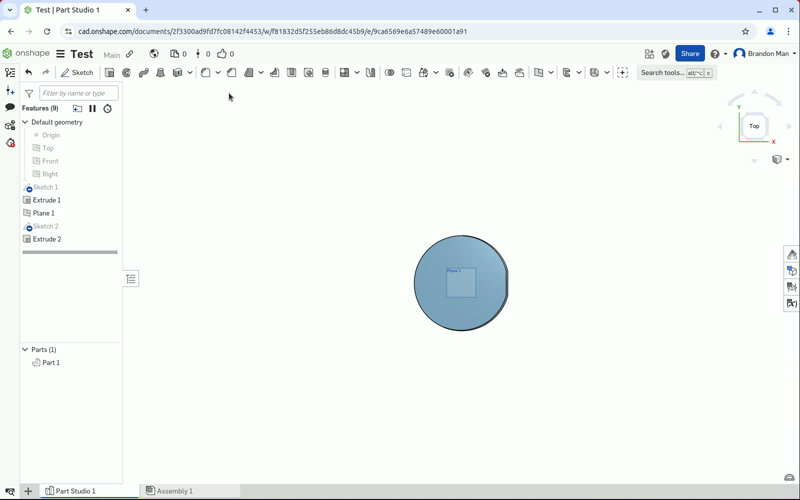
mouse_move(541, 75)
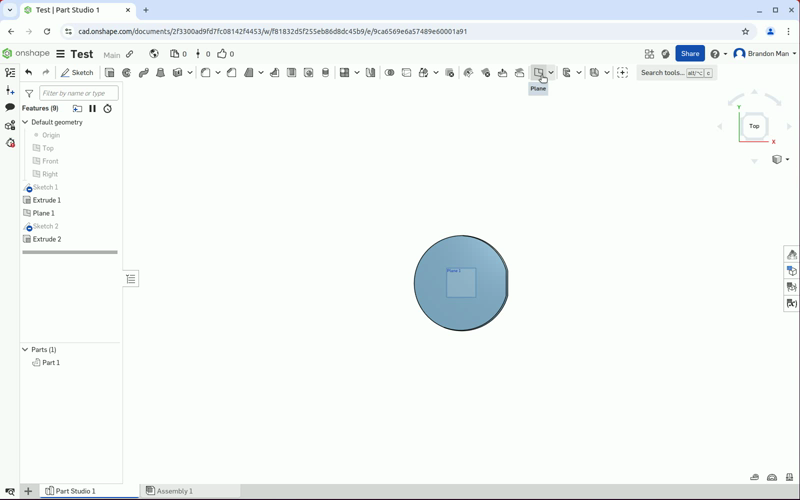
click(541, 75)
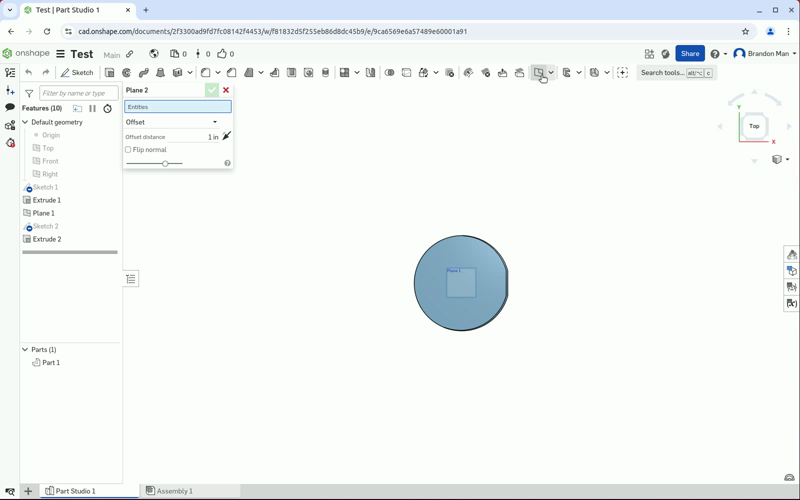
mouse_move(73, 150)
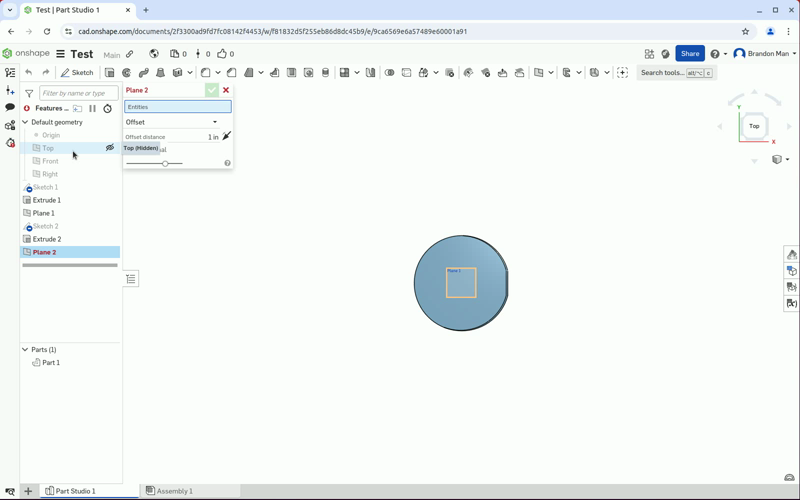
click(73, 150)
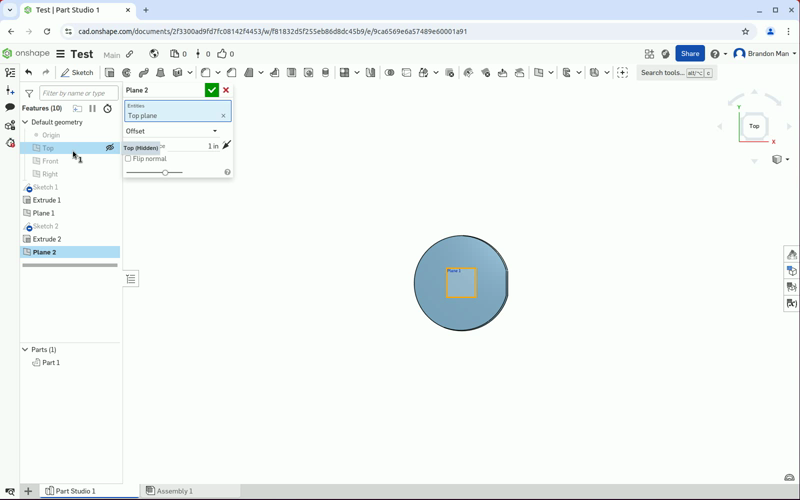
key(tab, 2)
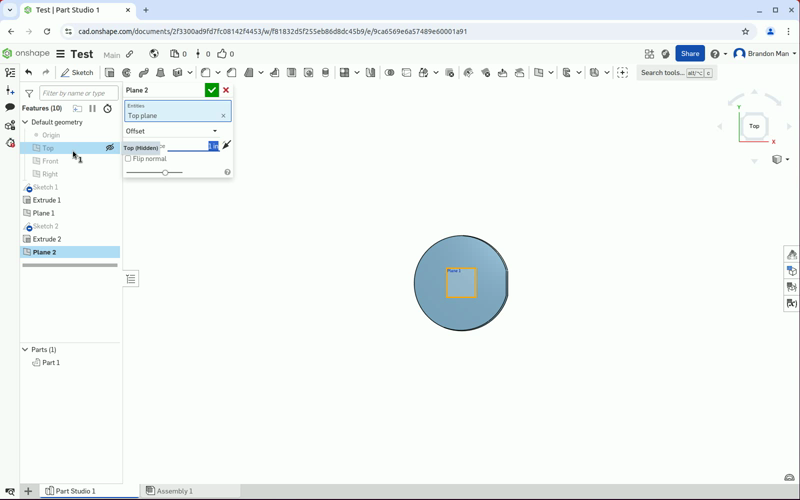
text(0.493)
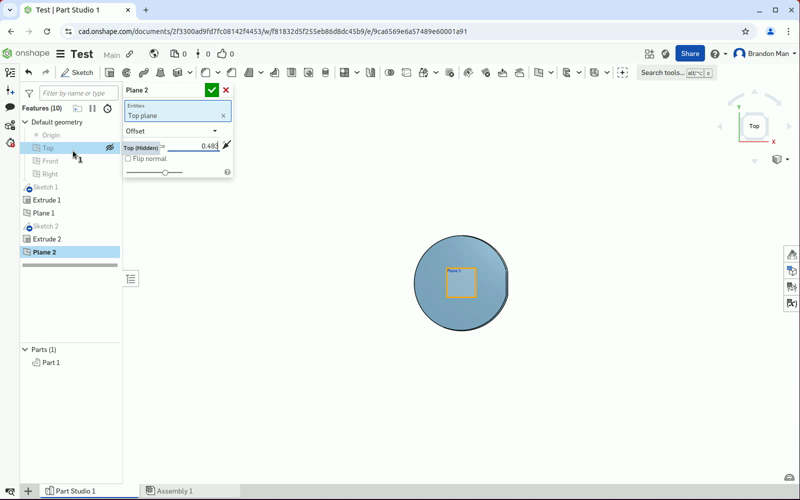
key(enter, 2)
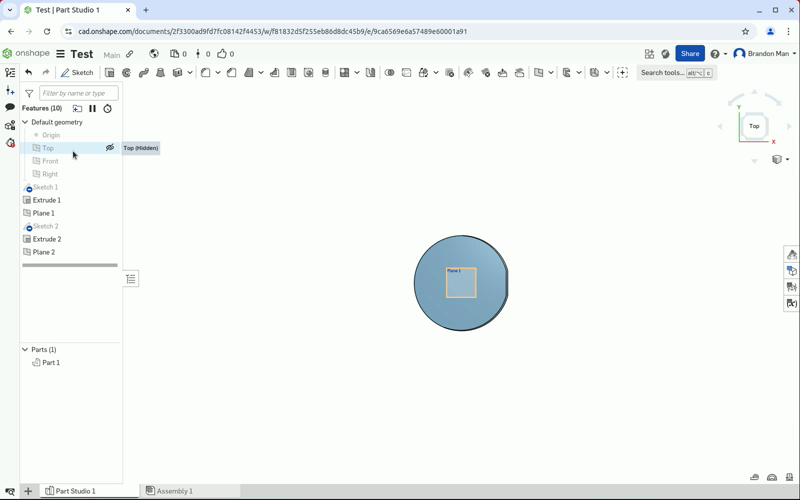
key(shift+s)
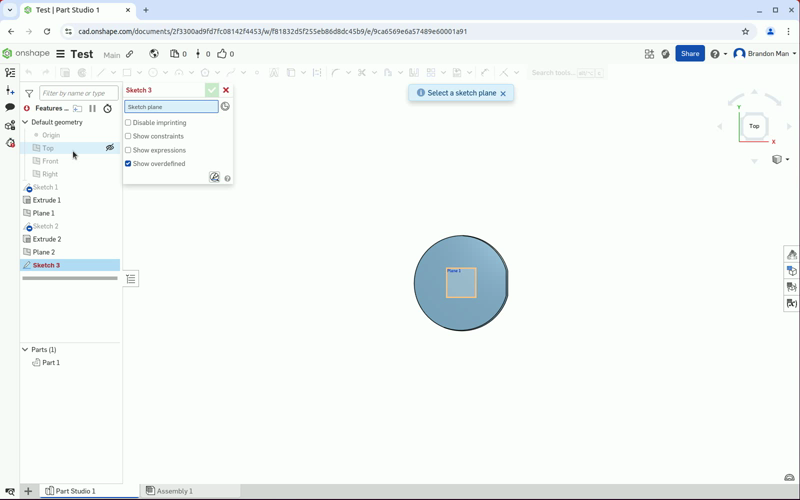
mouse_move(73, 254)
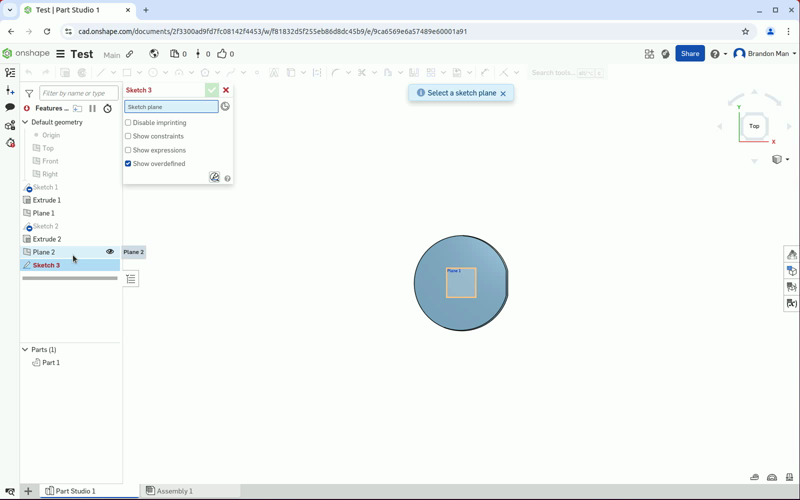
click(73, 254)
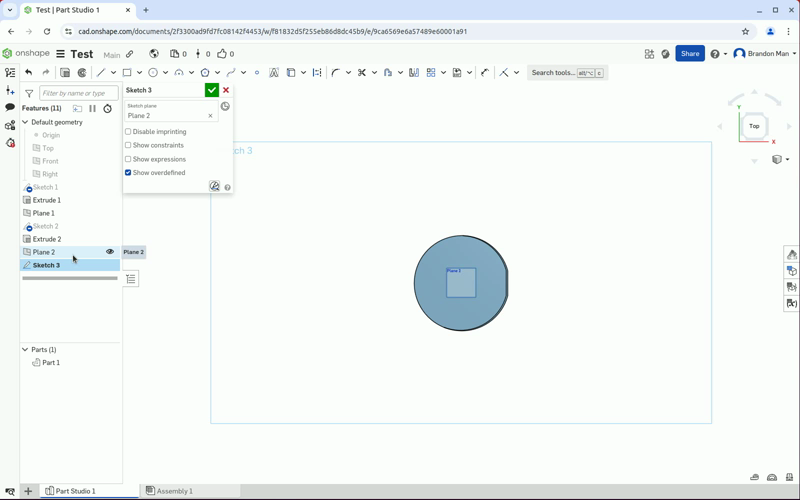
mouse_move(73, 352)
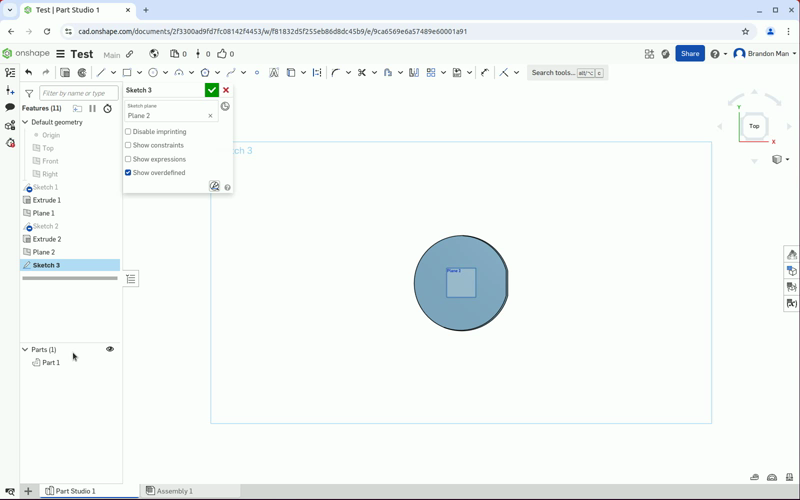
key(y)
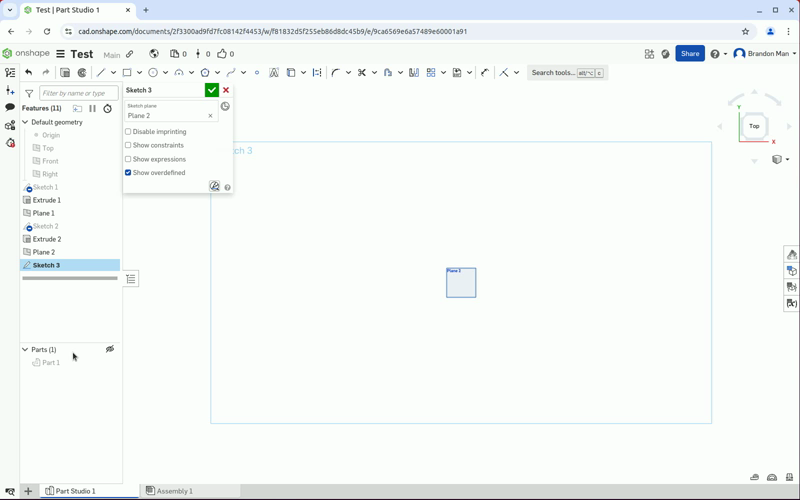
key(l)
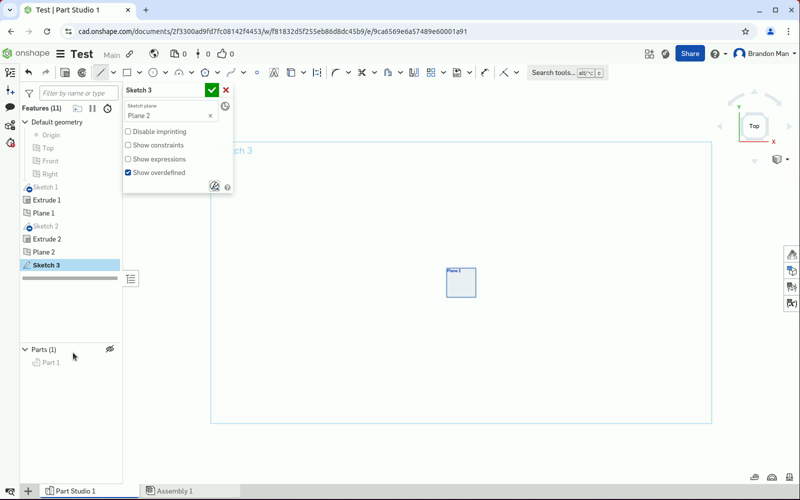
key_down(shift)
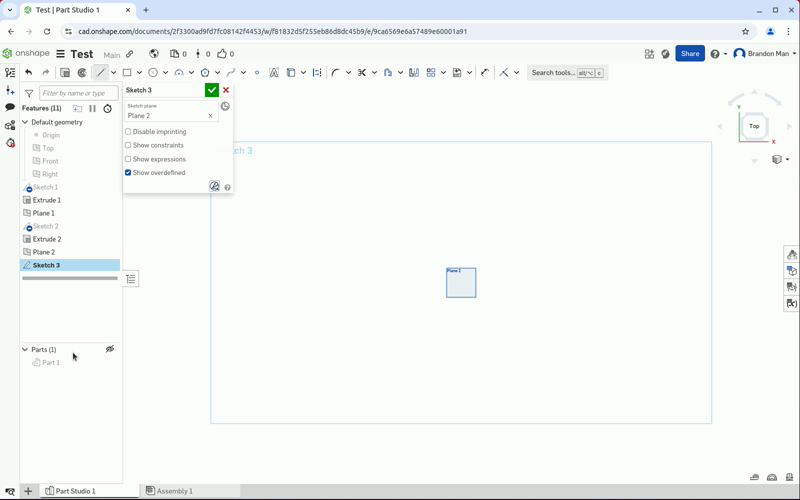
mouse_move(505, 295)
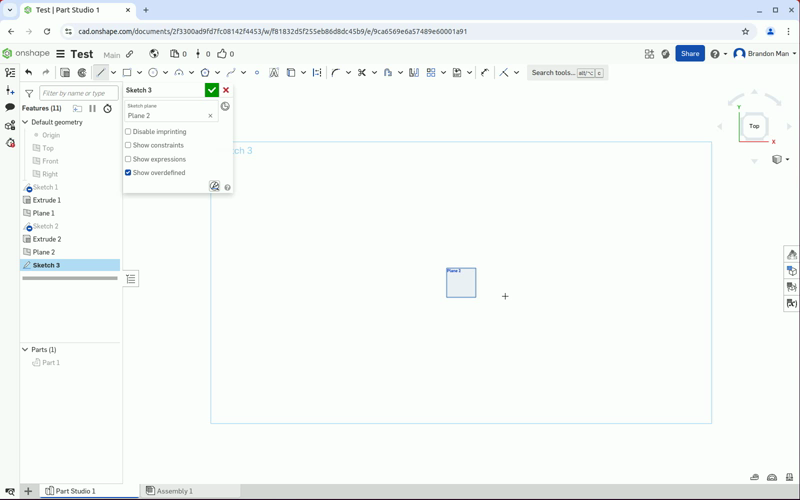
click(505, 295)
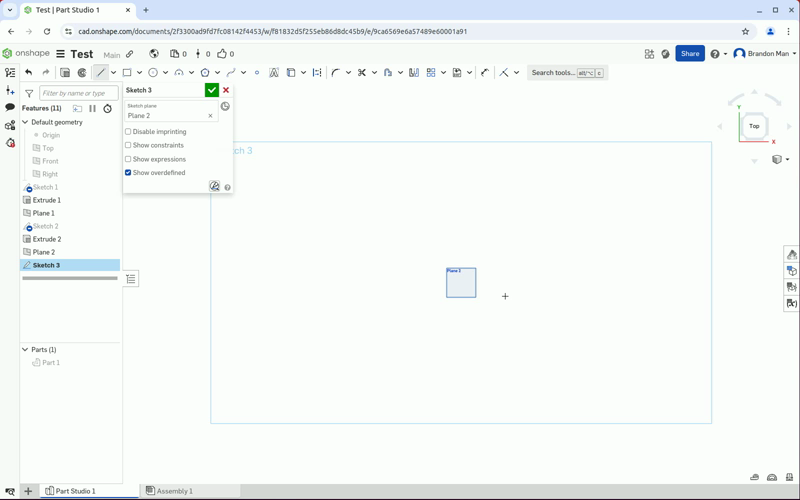
key_up(shift)
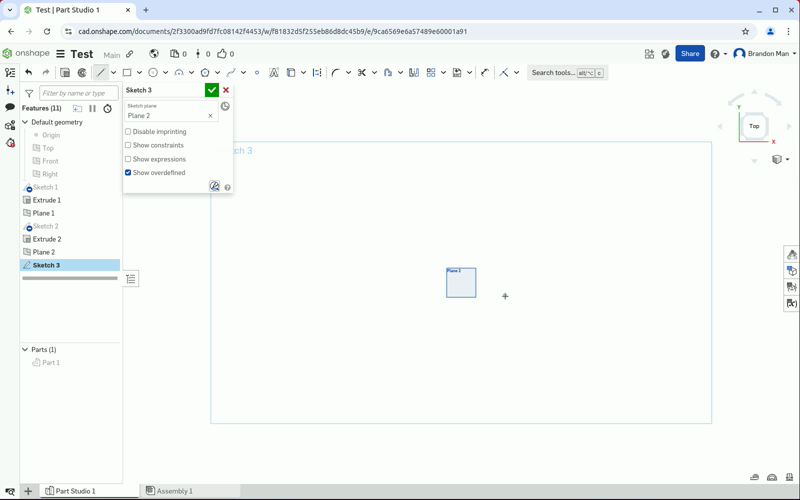
key_down(shift)
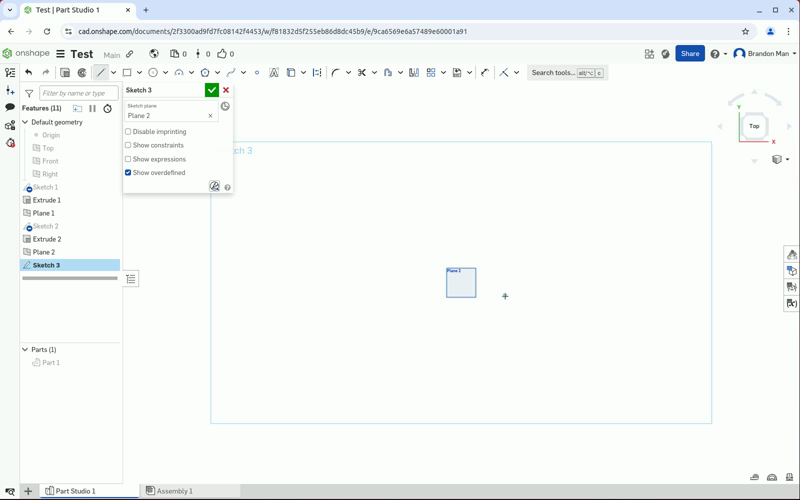
mouse_move(535, 295)
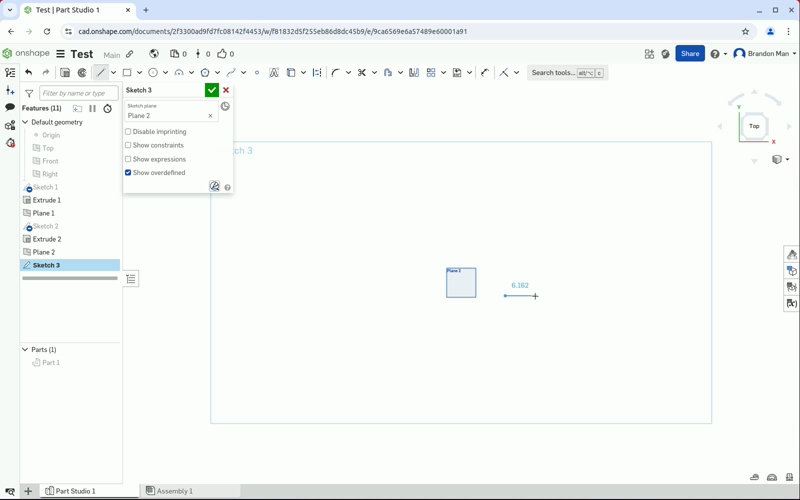
mouse_move(505, 270)
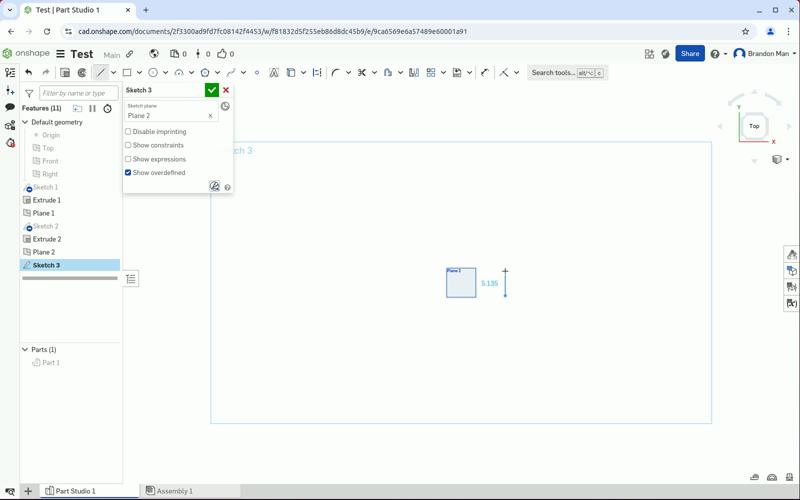
click(505, 270)
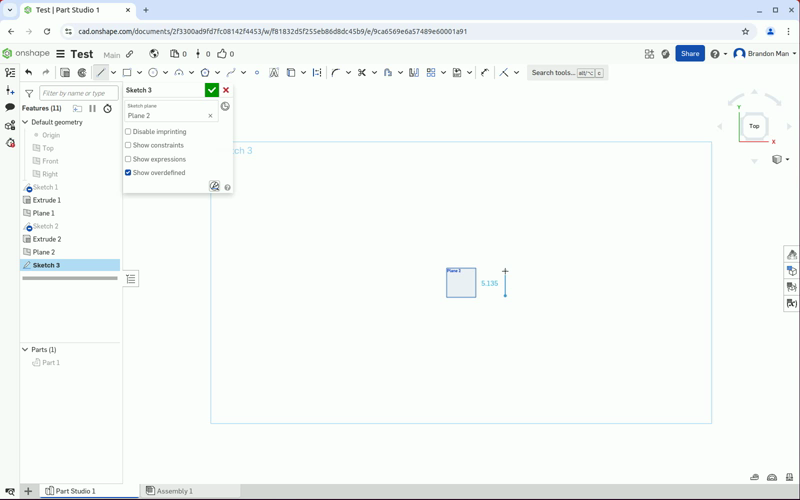
key_up(shift)
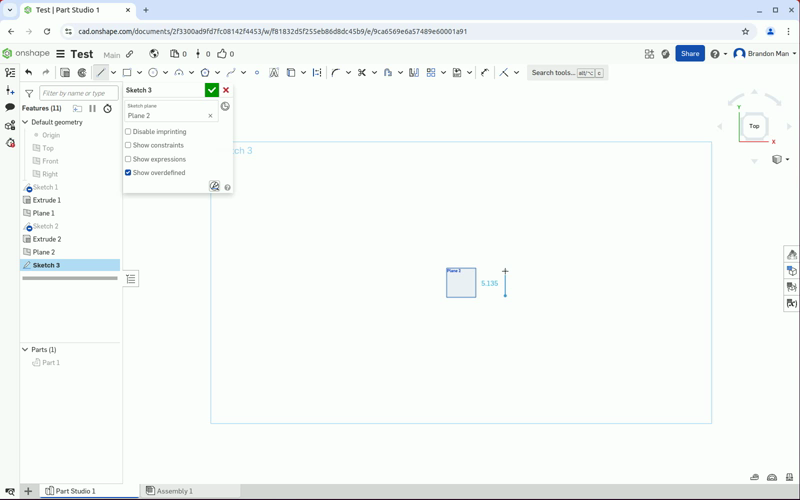
key(esc)
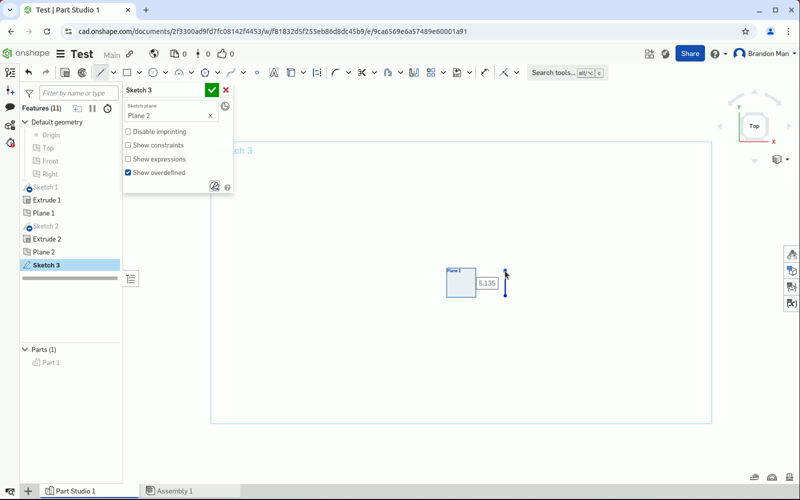
key(a)
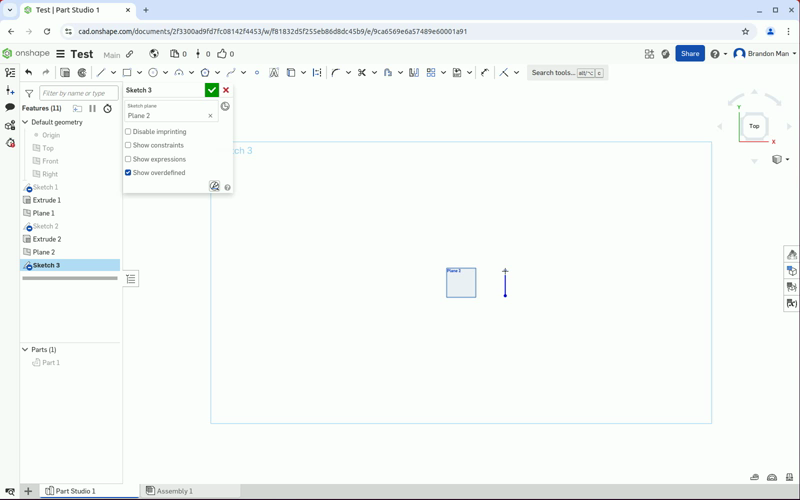
mouse_move(505, 270)
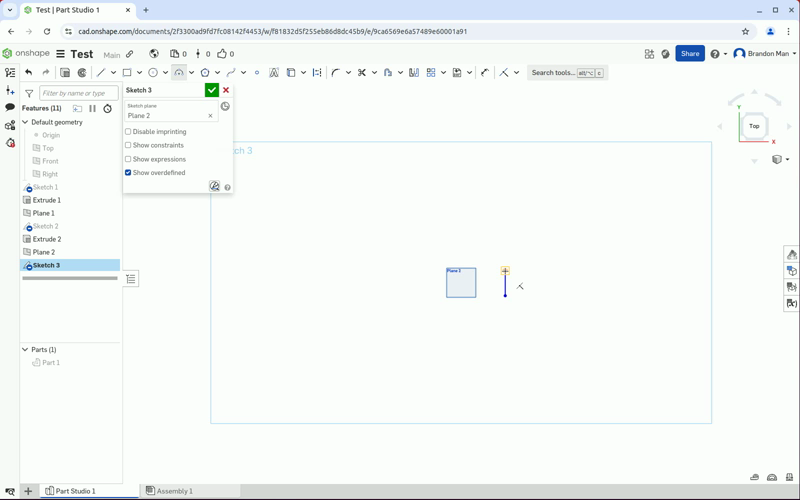
click(505, 270)
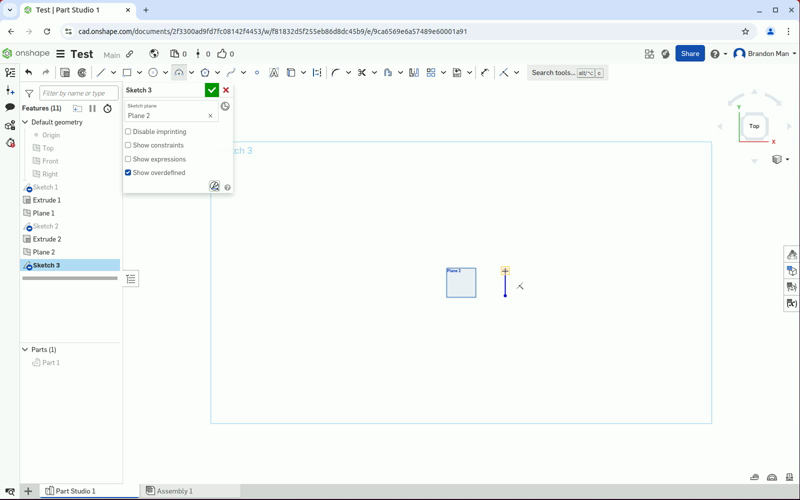
mouse_move(505, 295)
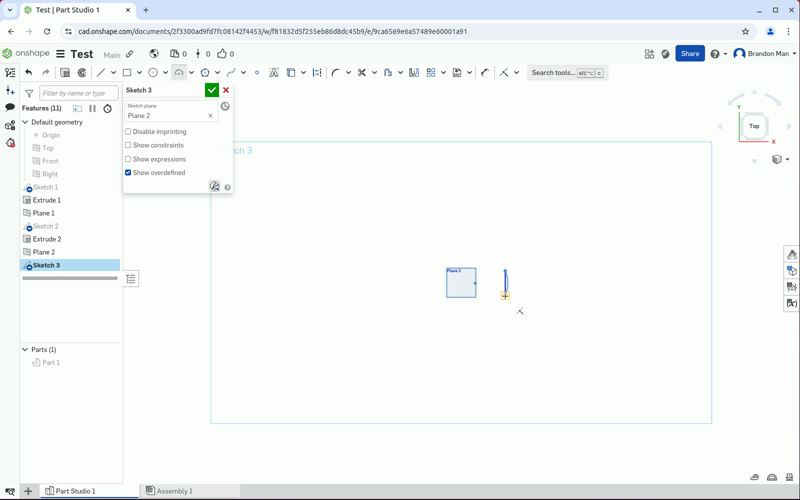
click(505, 295)
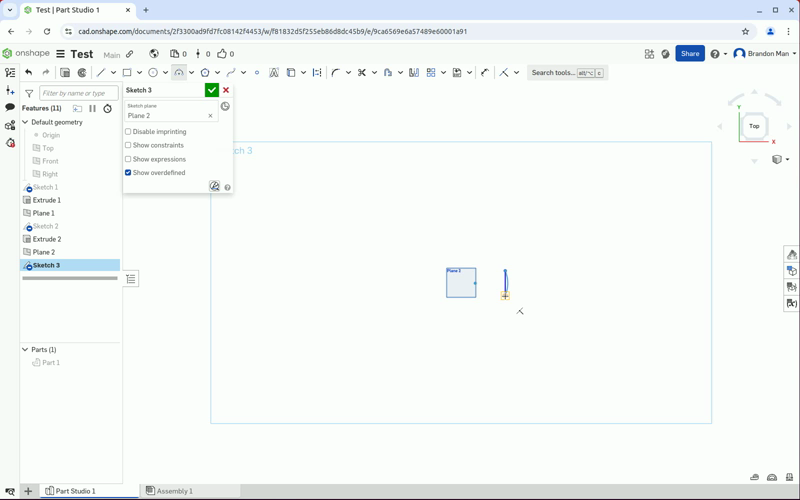
key_down(shift)
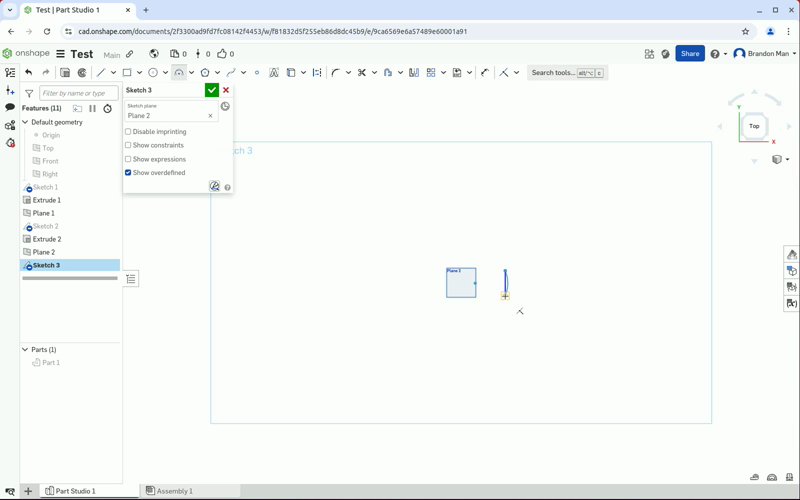
mouse_move(413, 283)
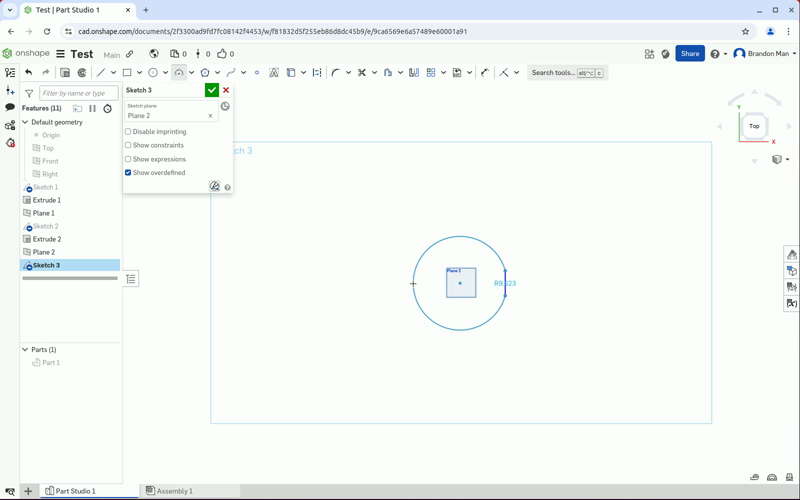
click(413, 283)
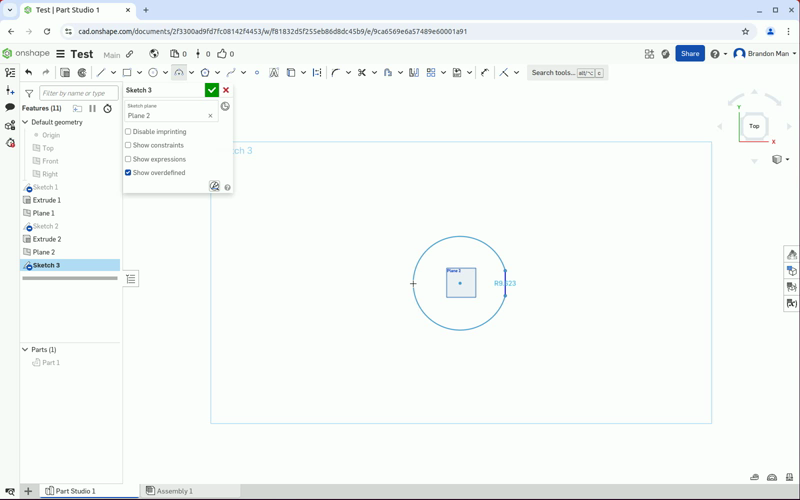
key_up(shift)
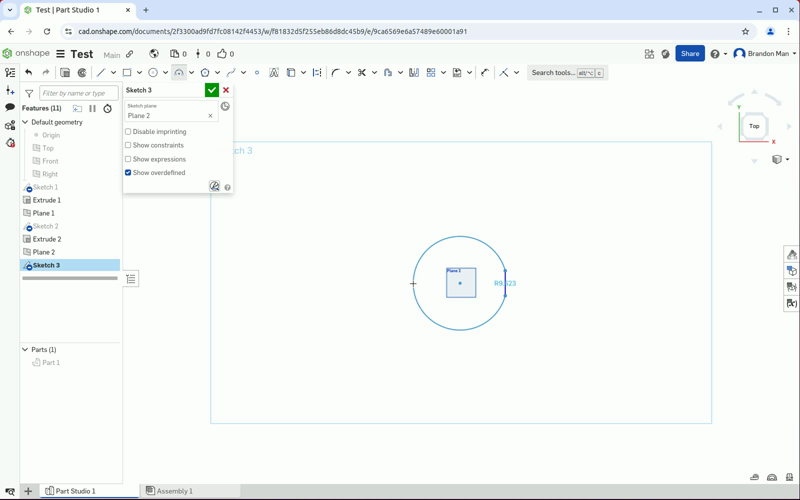
key(esc)
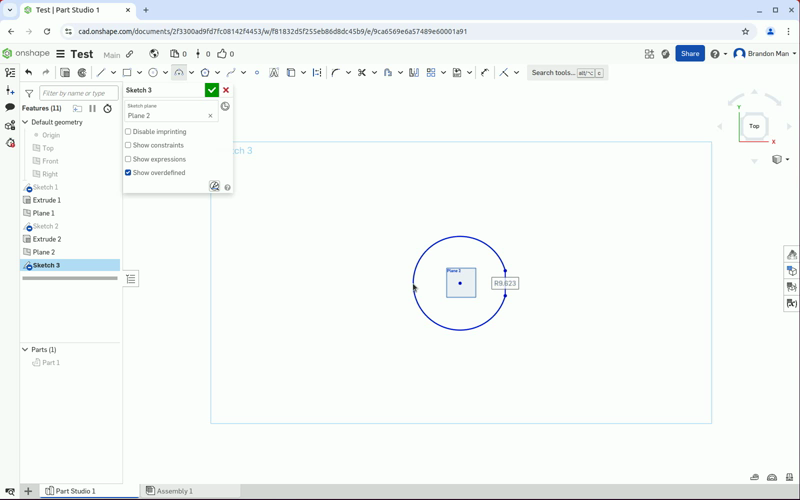
mouse_move(441, 271)
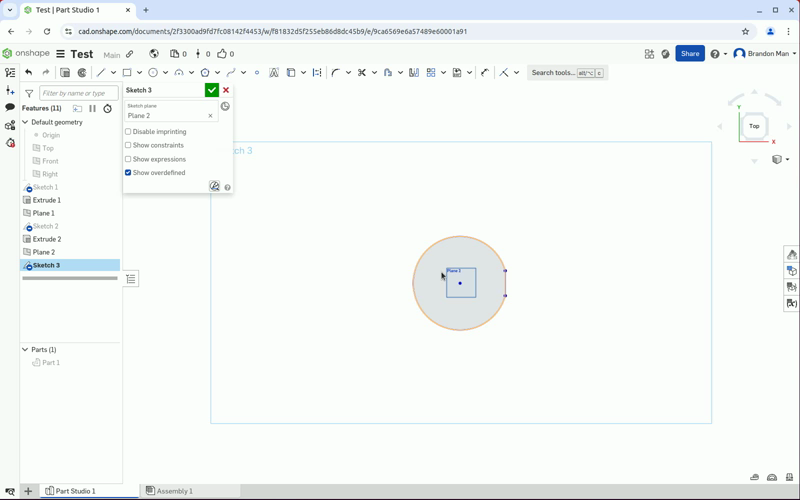
click(441, 271)
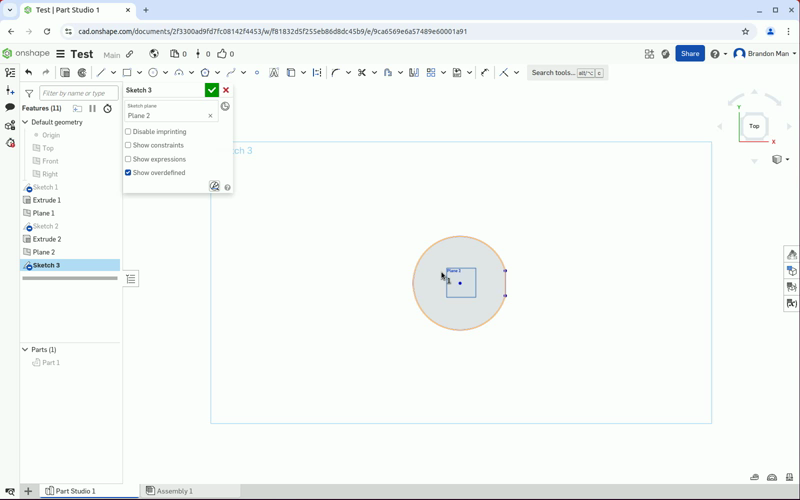
mouse_move(73, 352)
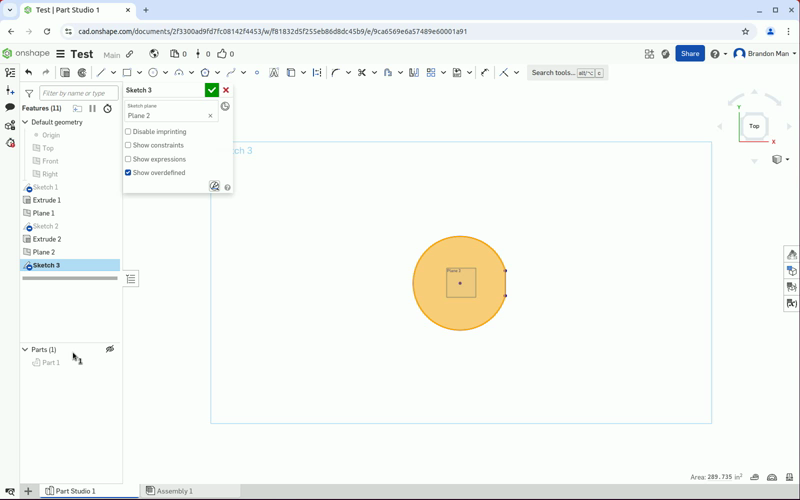
key(shift+y)
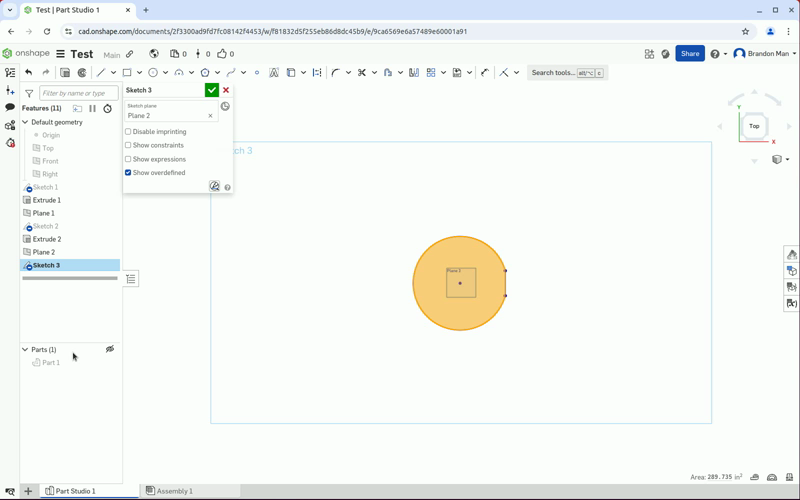
key(shift+e)
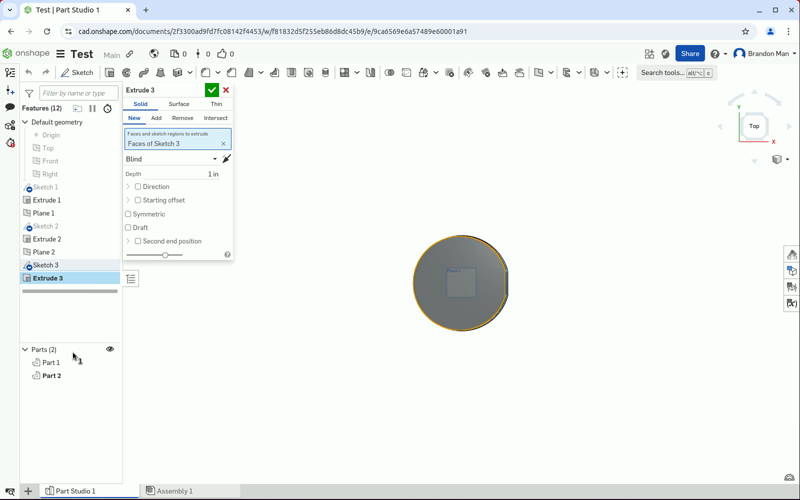
mouse_move(143, 106)
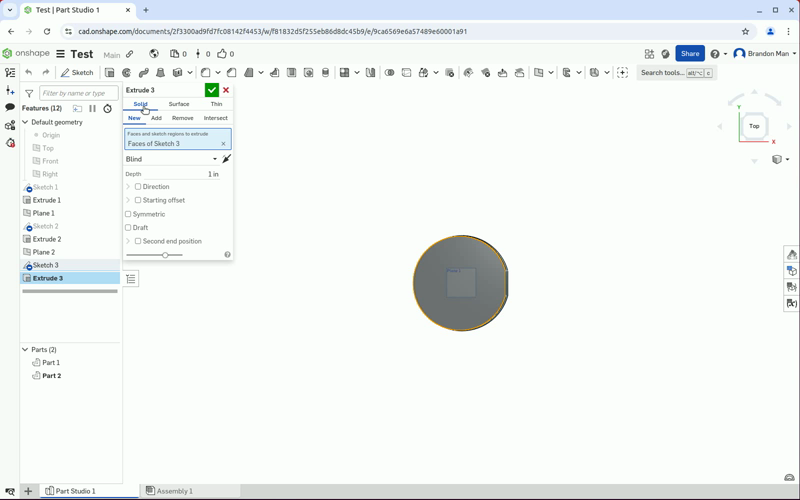
click(143, 106)
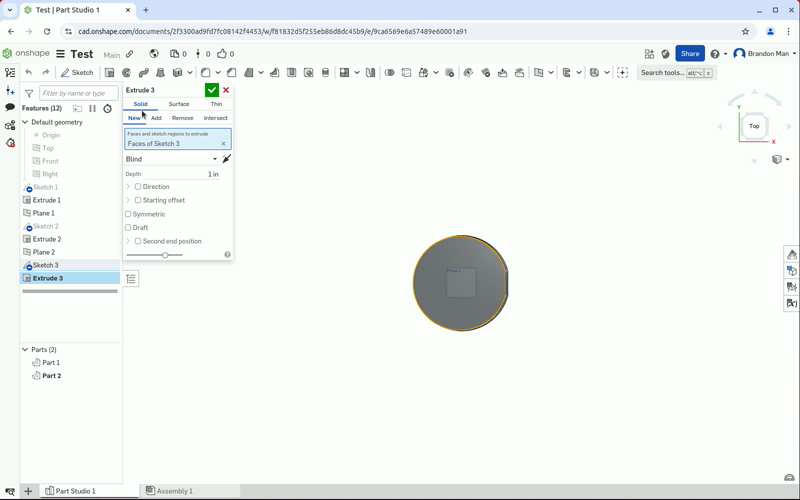
mouse_move(137, 120)
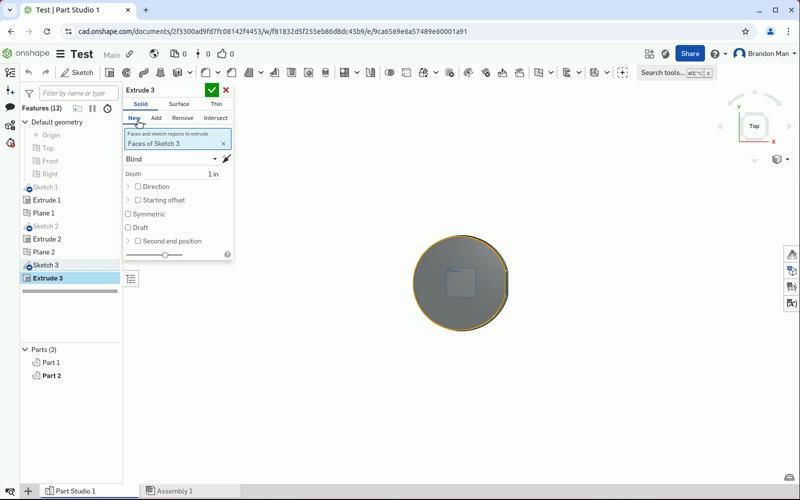
click(137, 120)
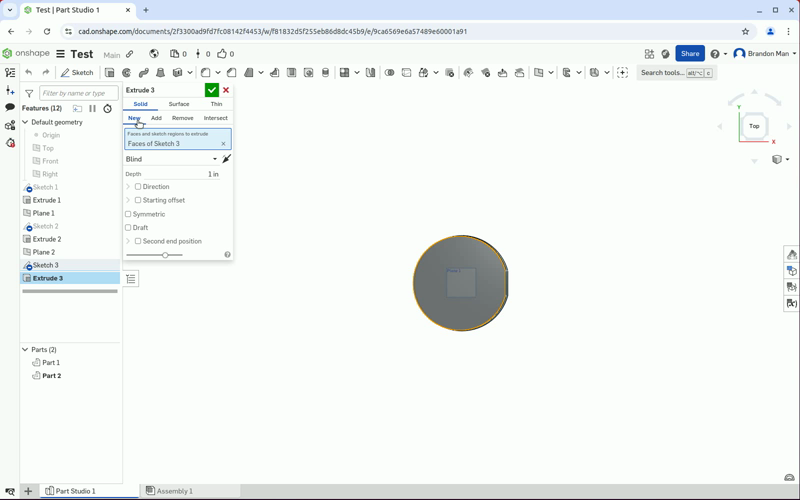
key(tab, 4)
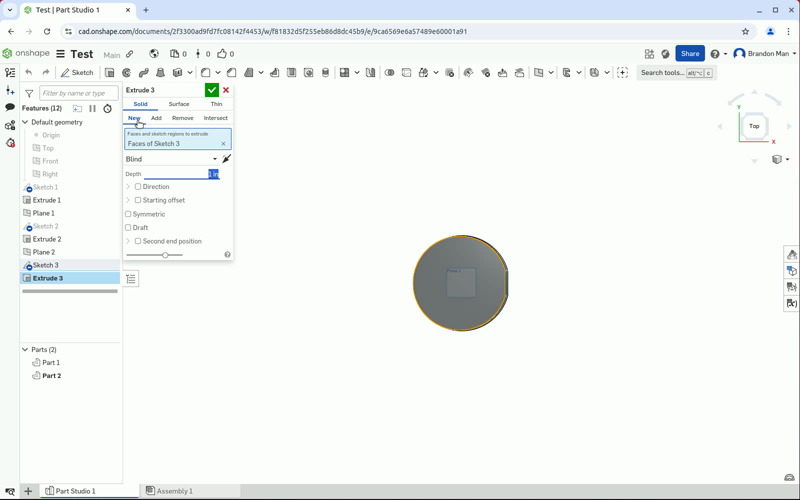
text(0.241)
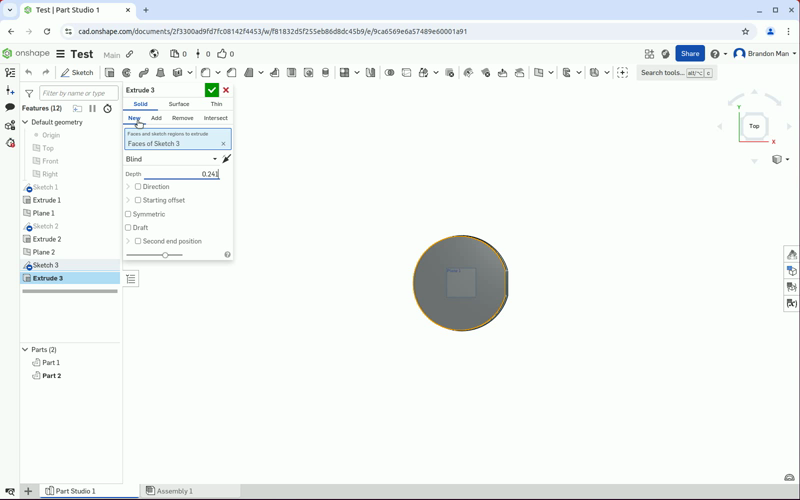
key(enter)
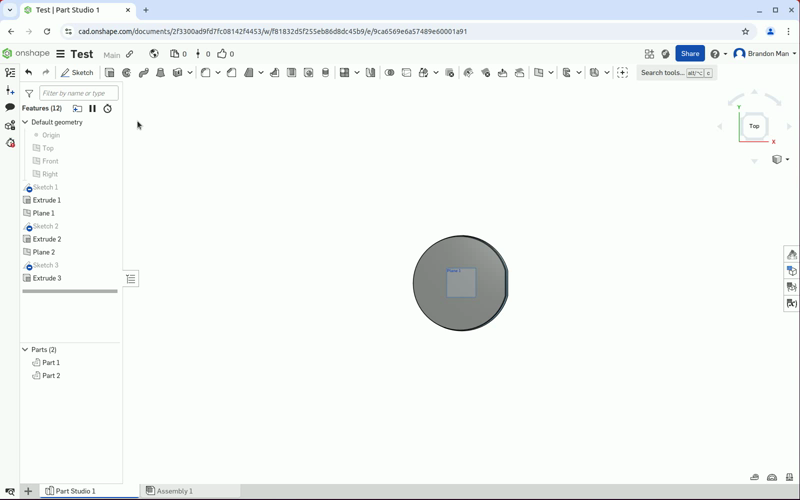
key(shift+h)
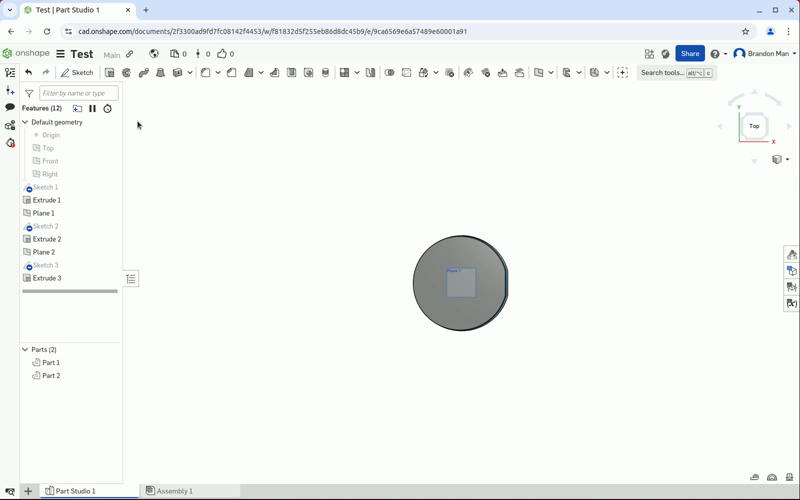
key(shift+h)
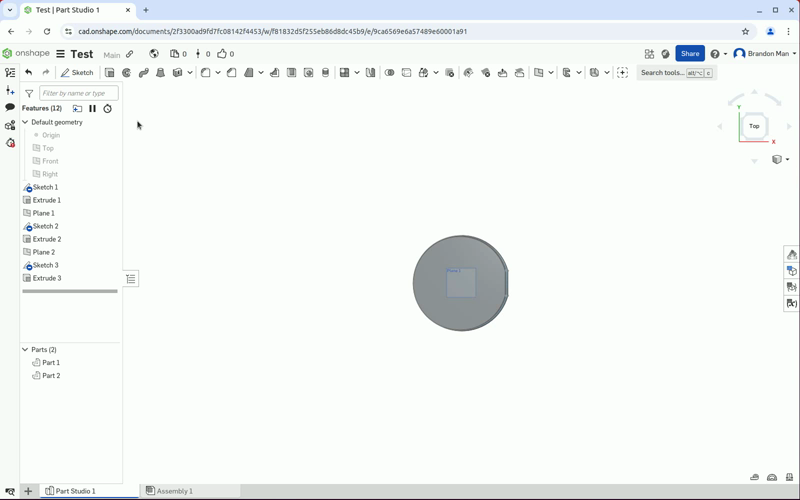
key(shift+7)
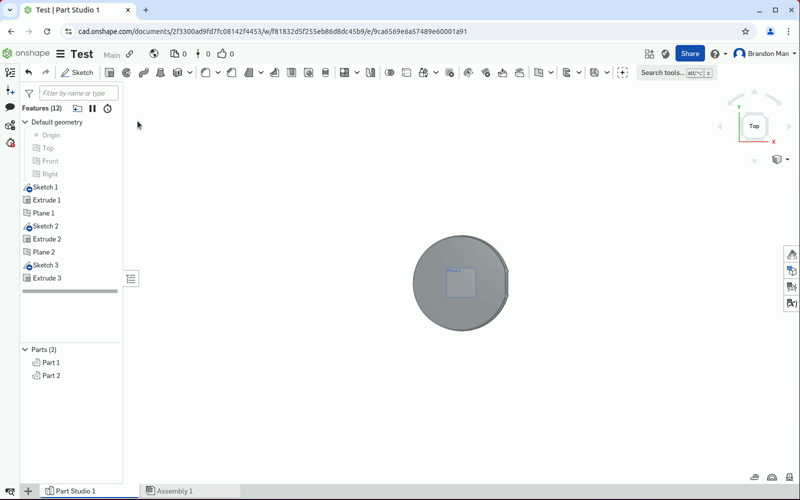
key(up, 3)
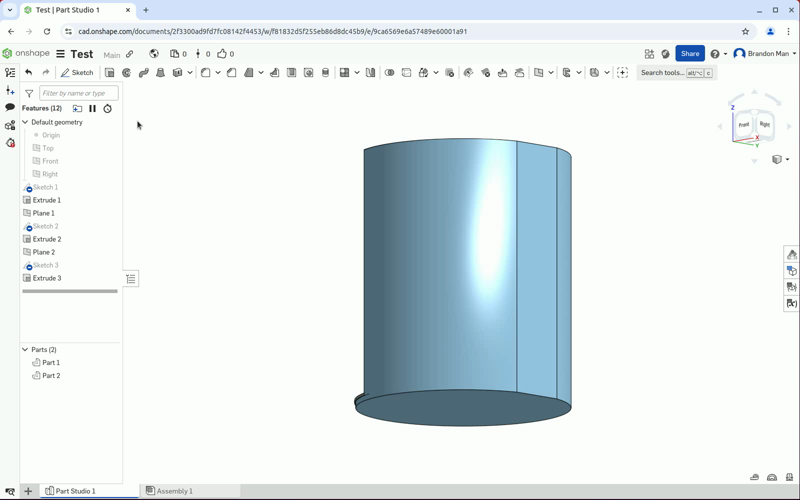
key(left, 3)
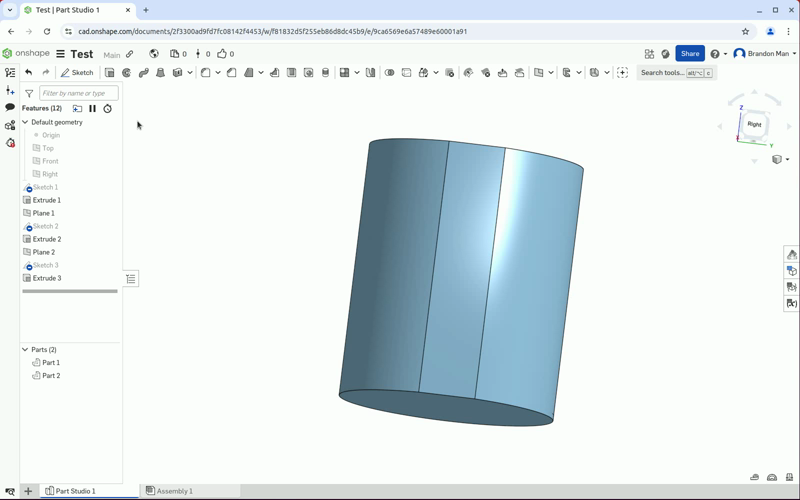
key(right, 3)
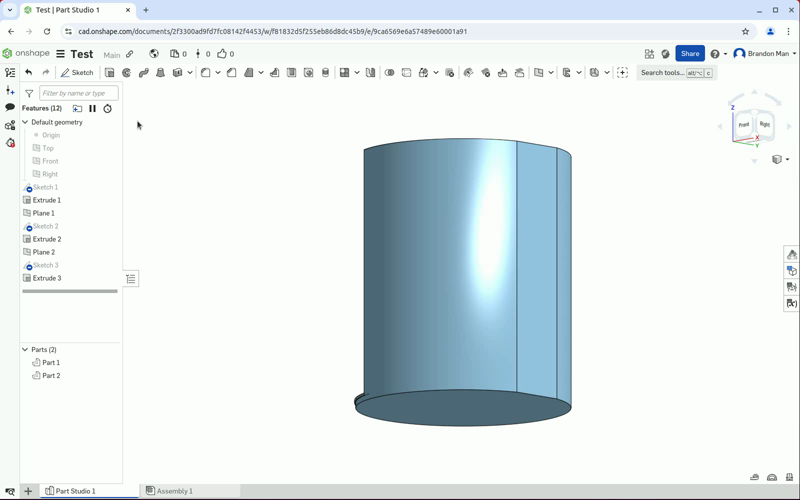
key(down, 3)
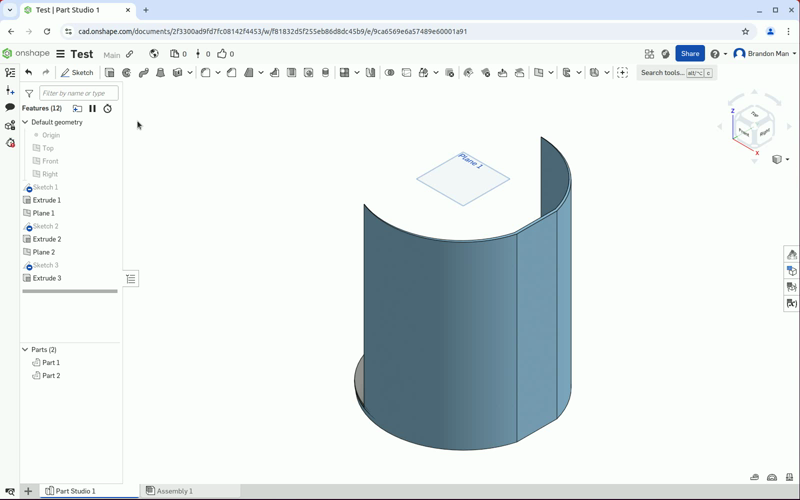
mouse_move(73, 189)
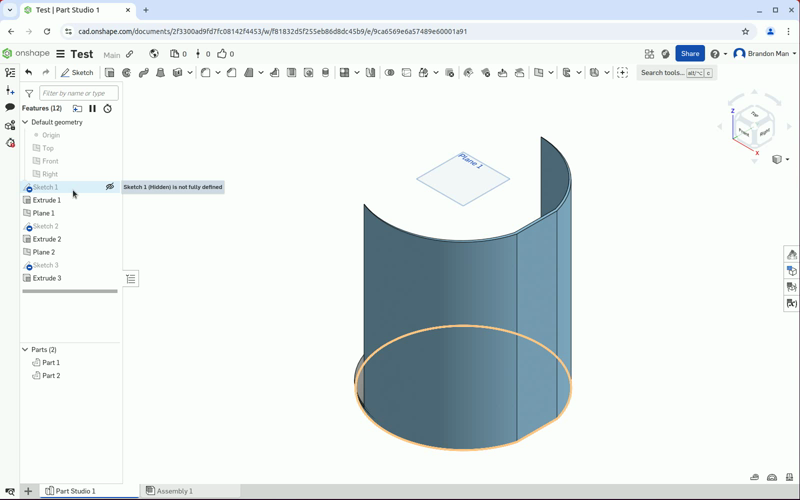
click(73, 189)